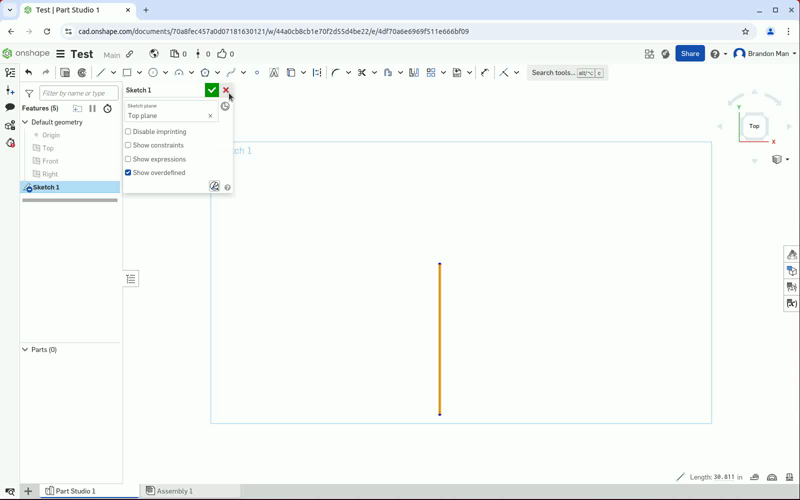
key(shift+h)
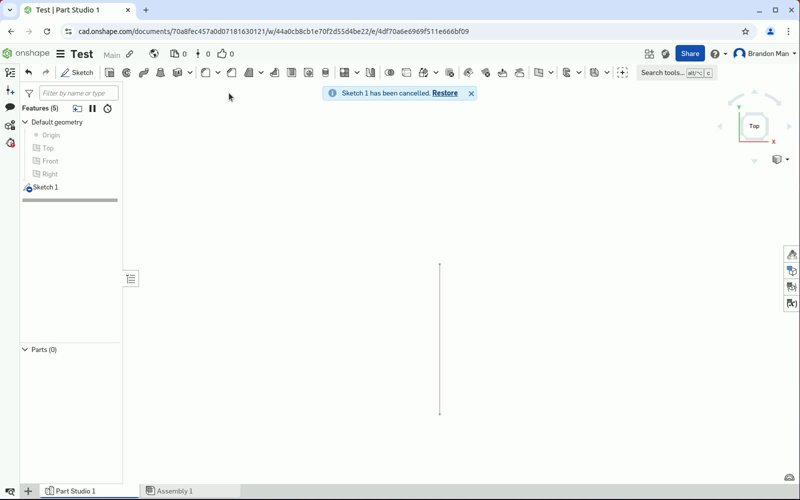
mouse_move(73, 352)
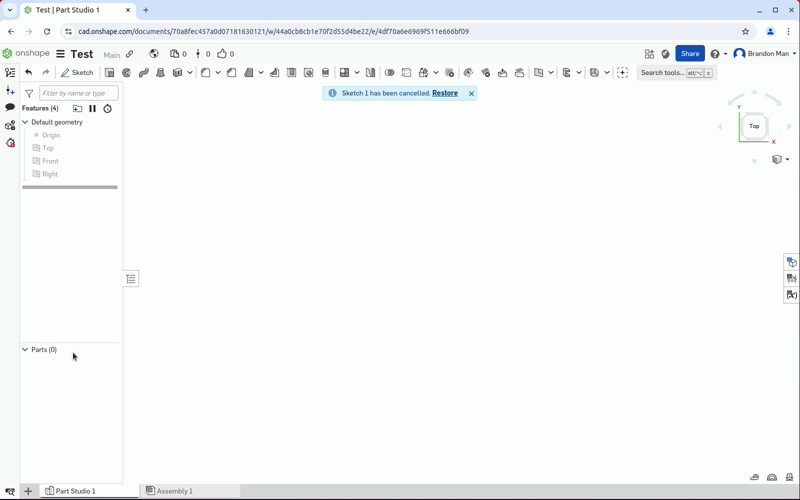
key(y)
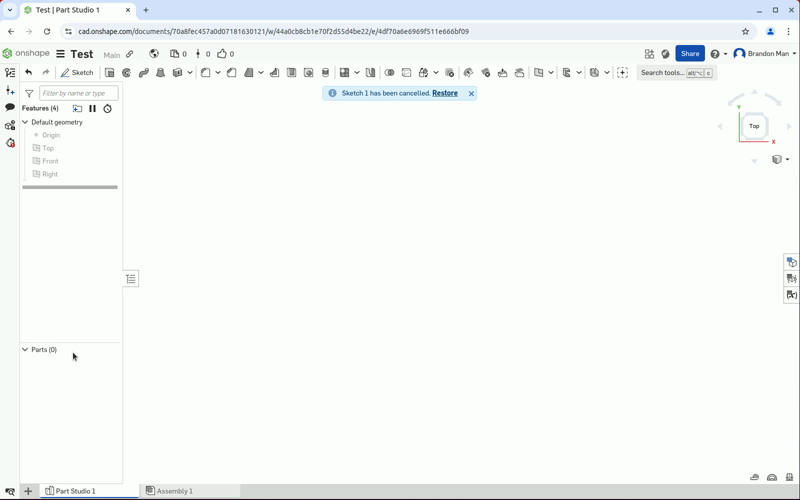
key(shift+p)
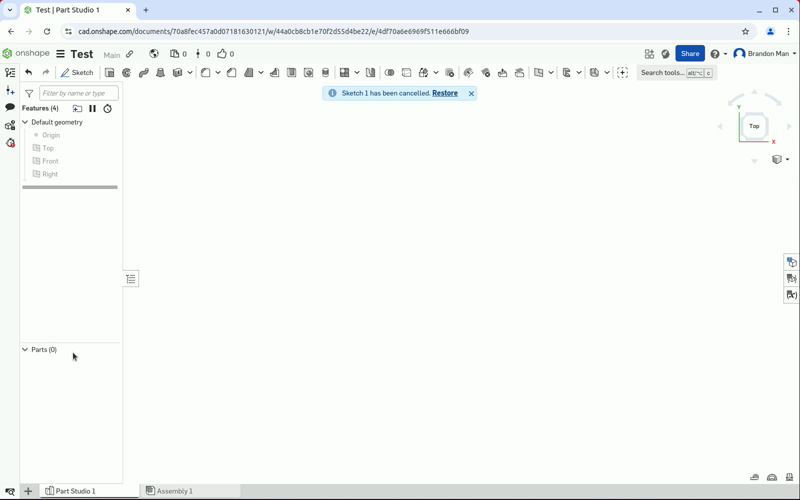
key(space)
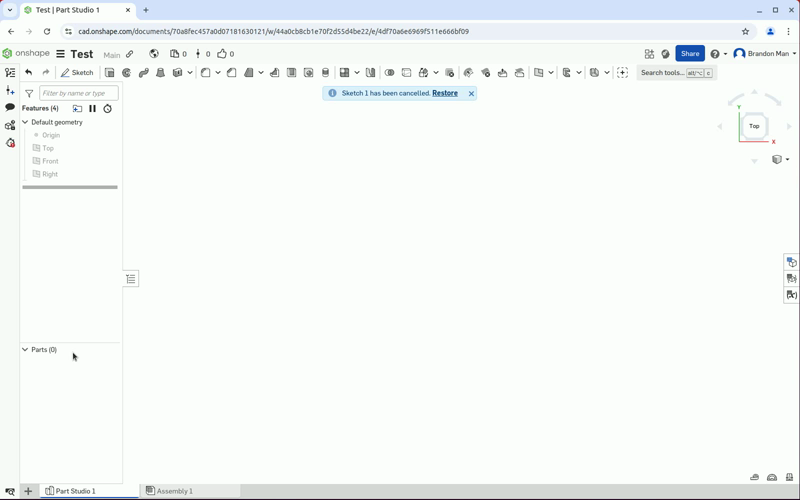
key_down(shift)
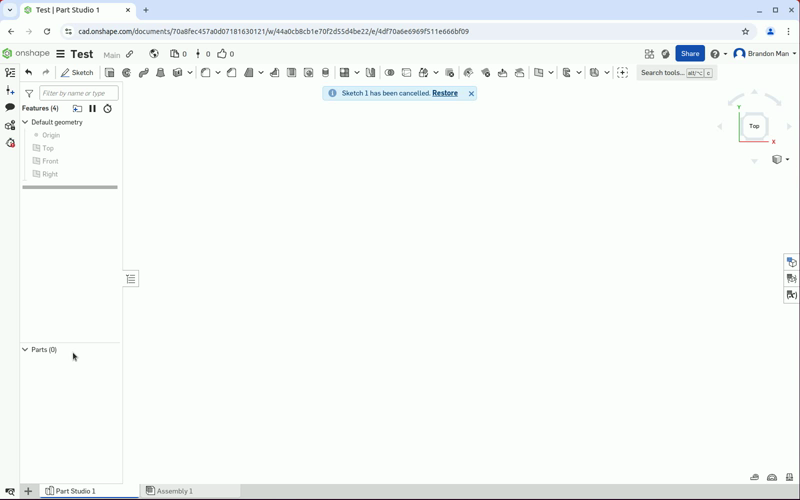
key(up)
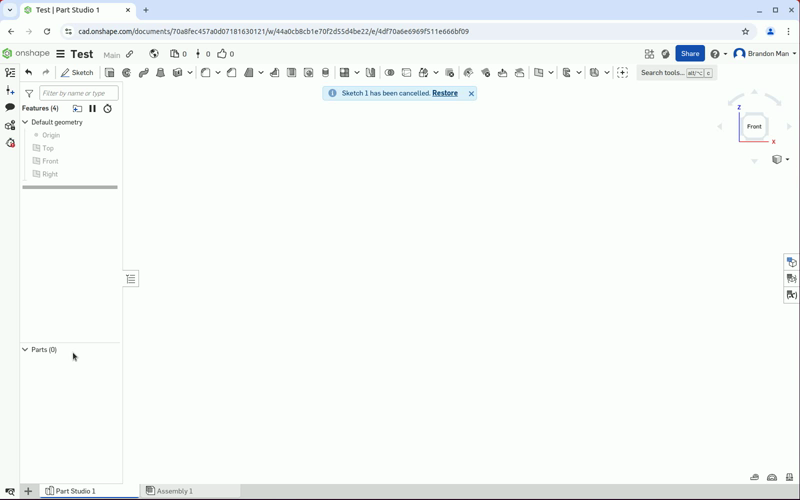
key_up(shift)
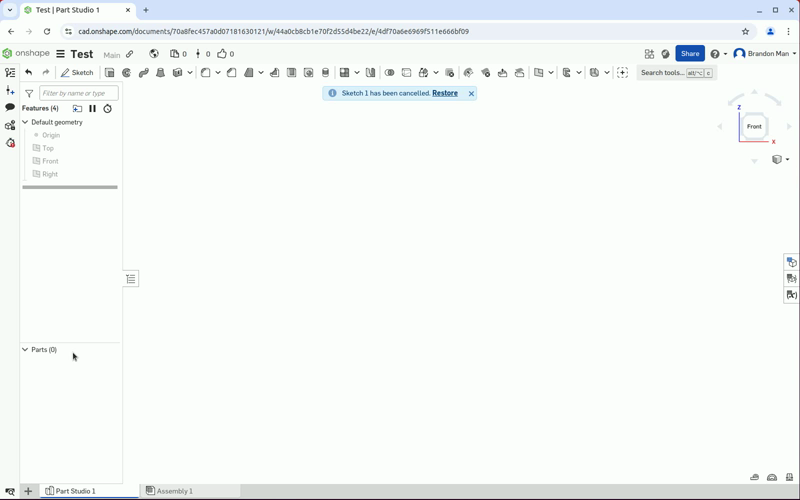
mouse_move(73, 352)
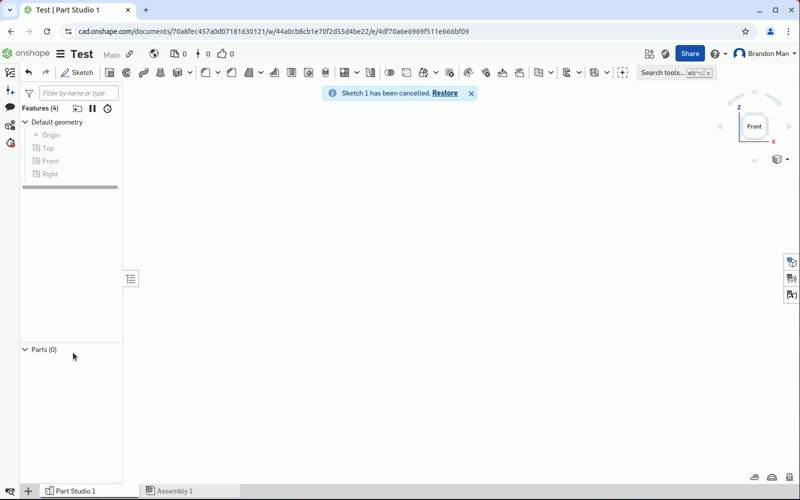
key(shift+y)
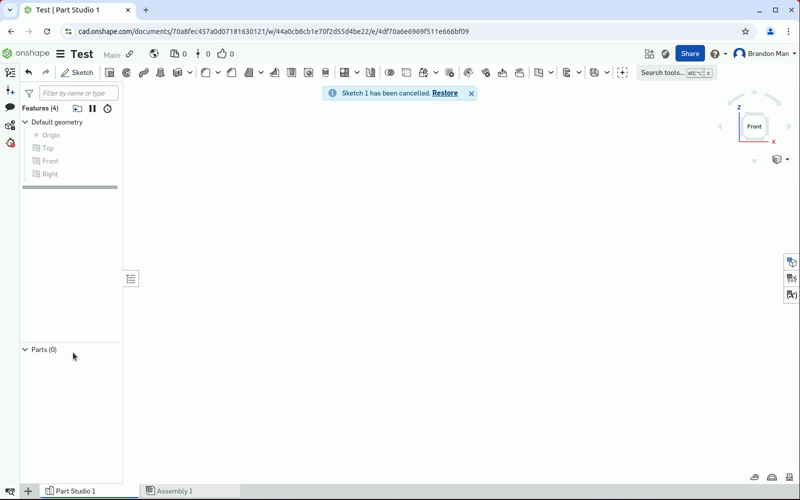
key(shift+s)
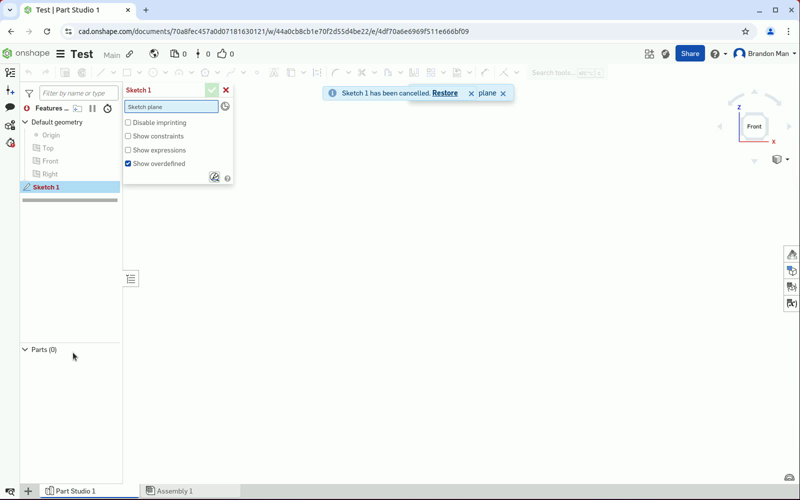
mouse_move(73, 163)
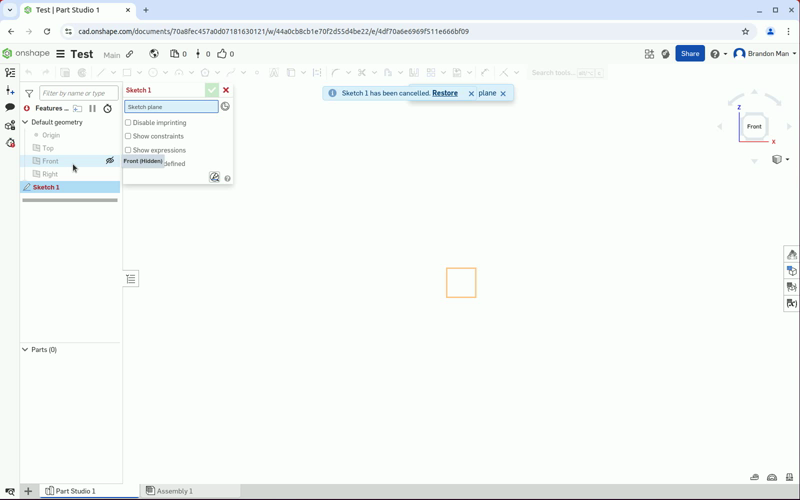
click(73, 163)
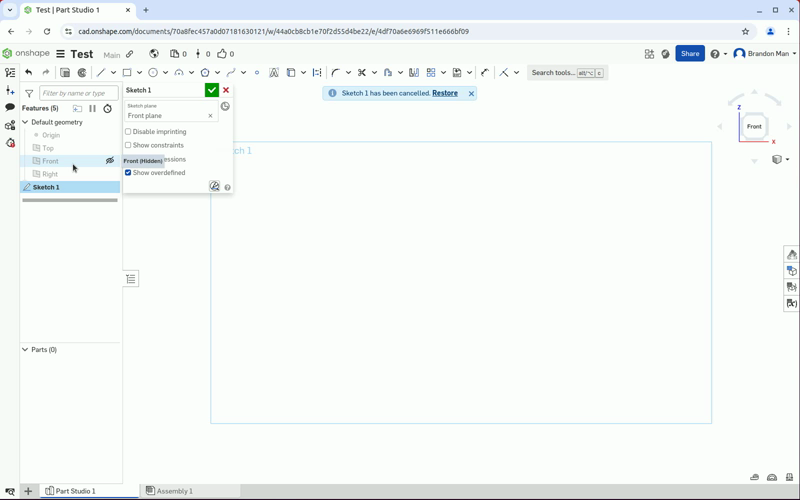
mouse_move(73, 352)
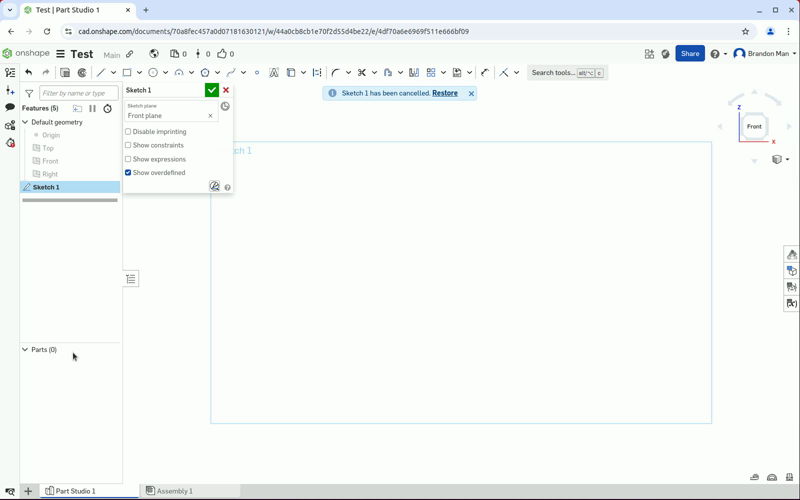
key(y)
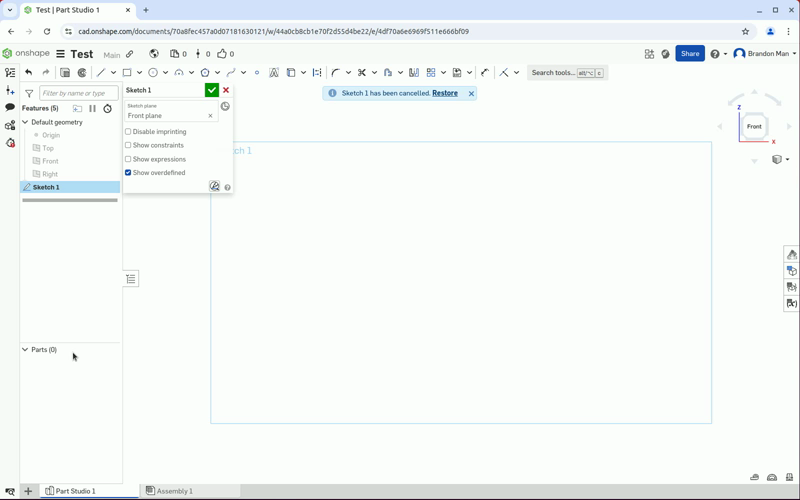
key(l)
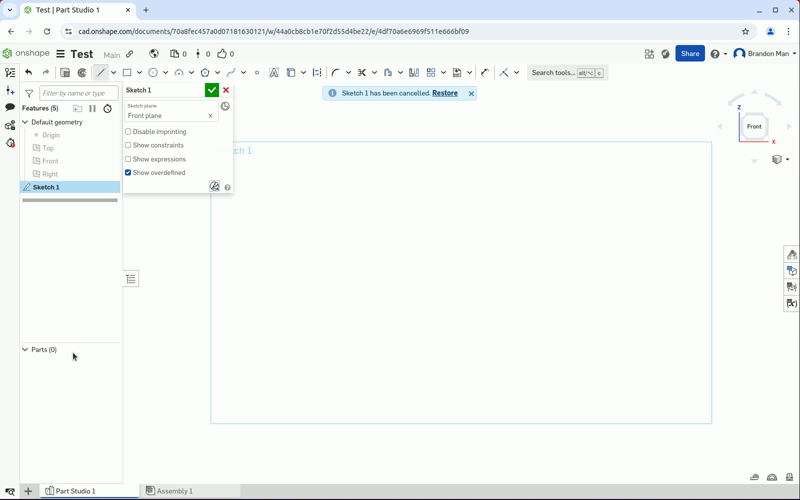
key_down(shift)
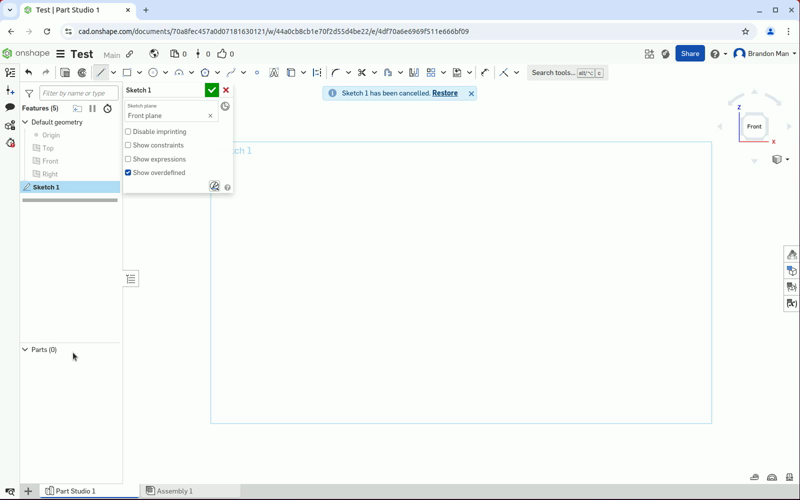
mouse_move(401, 395)
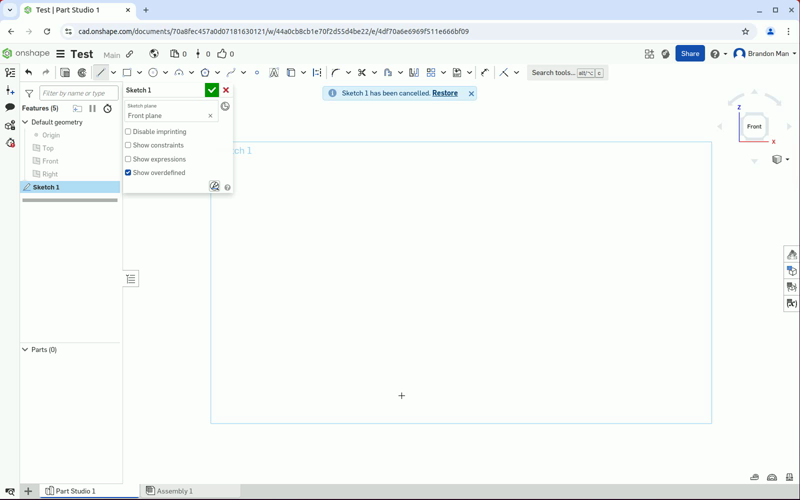
click(401, 395)
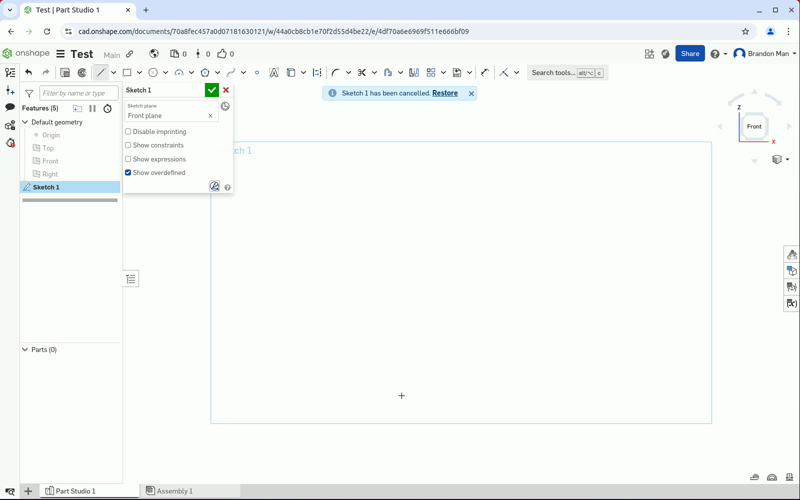
key_up(shift)
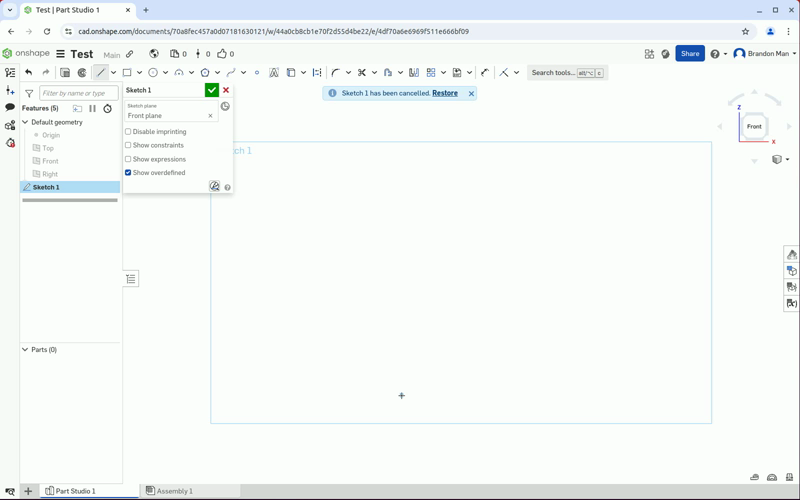
key_down(shift)
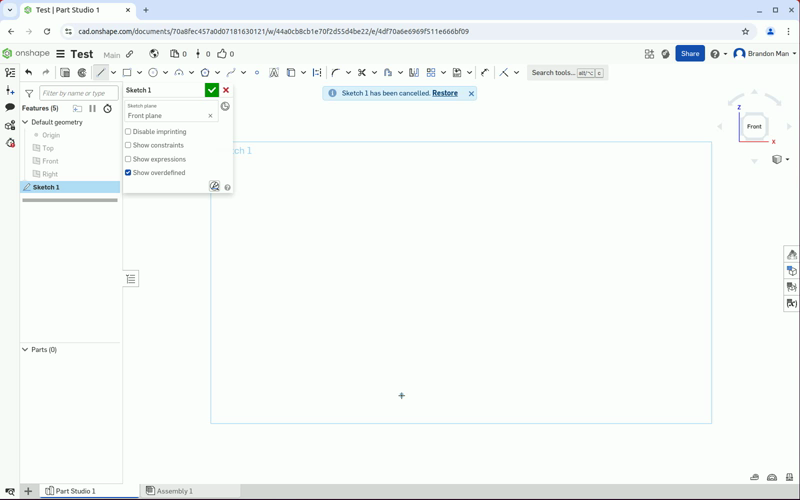
mouse_move(517, 395)
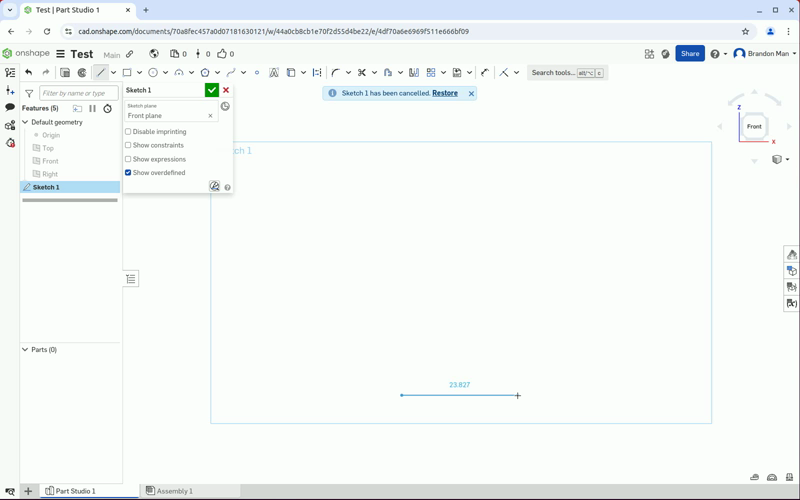
click(517, 395)
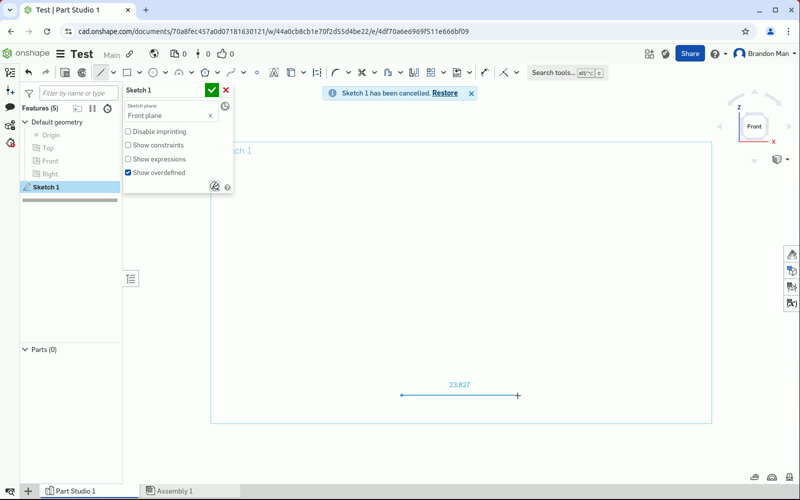
key_up(shift)
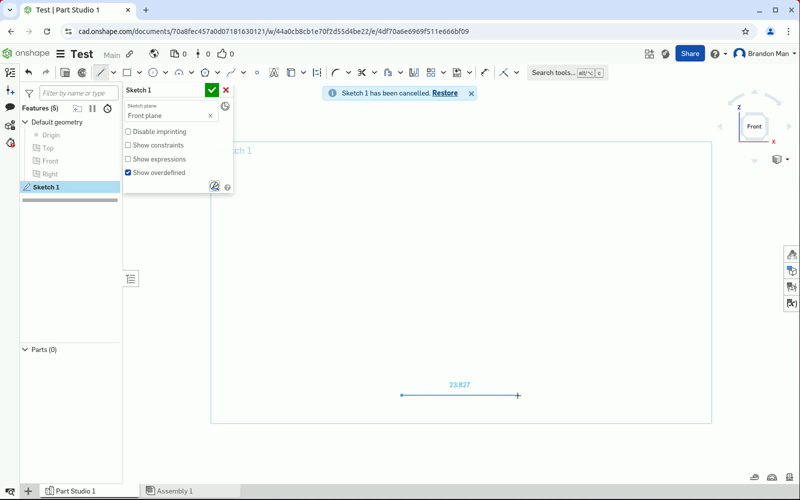
key_down(shift)
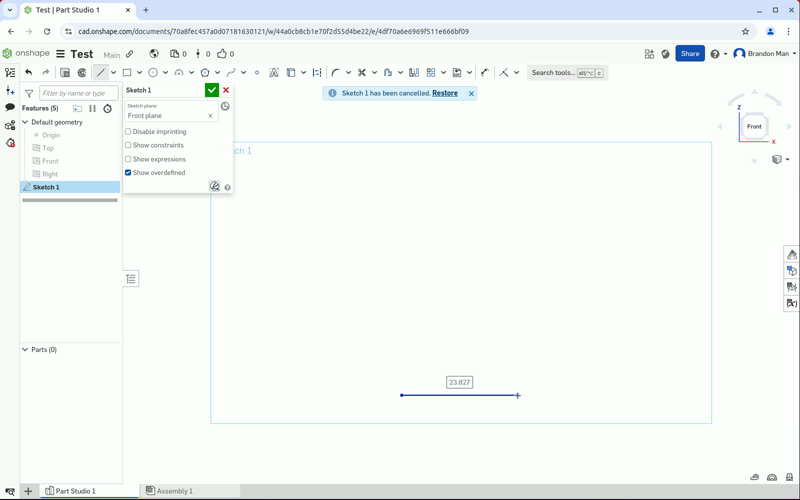
mouse_move(517, 218)
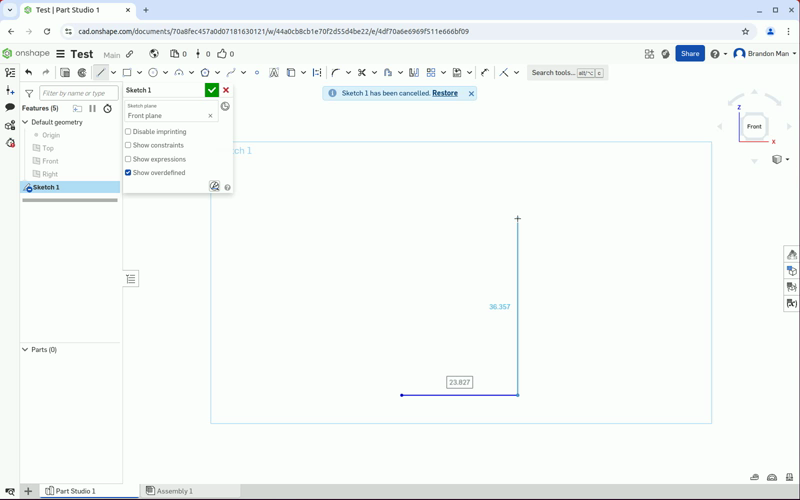
click(517, 218)
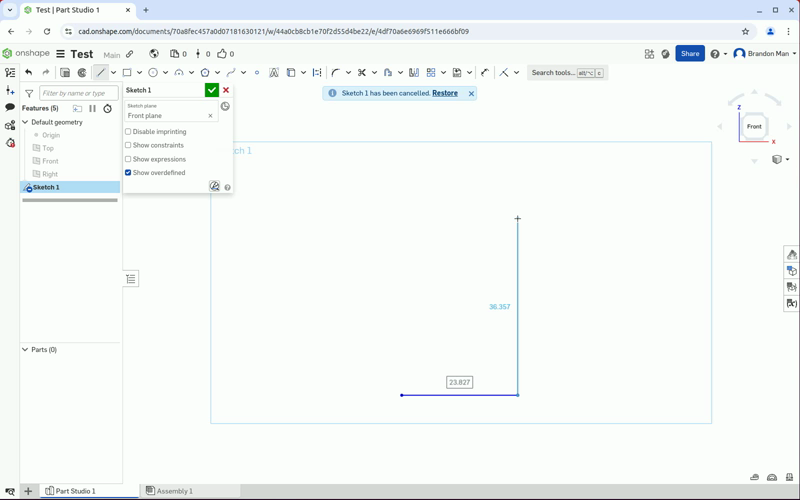
key_up(shift)
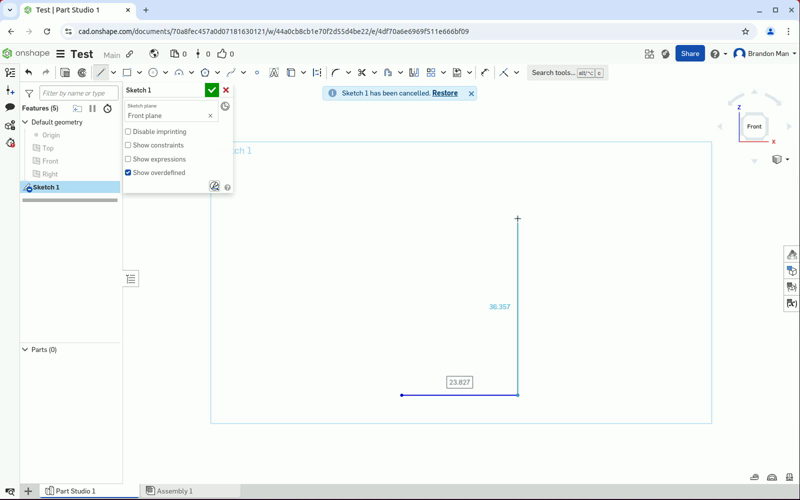
key_down(shift)
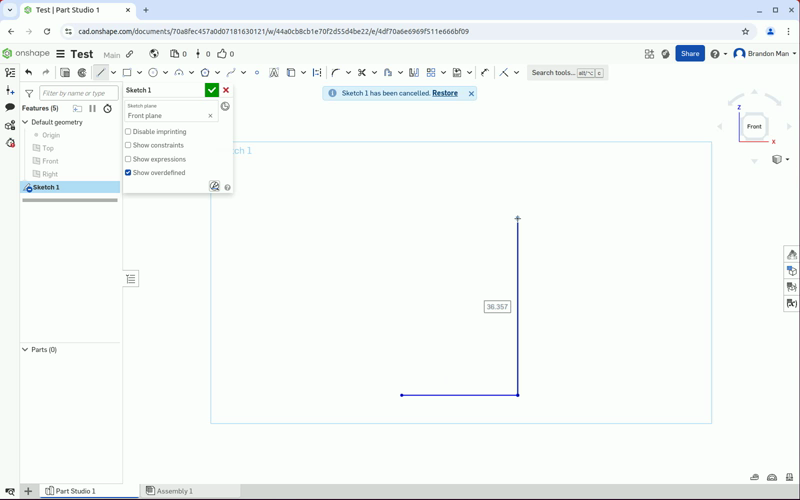
mouse_move(401, 218)
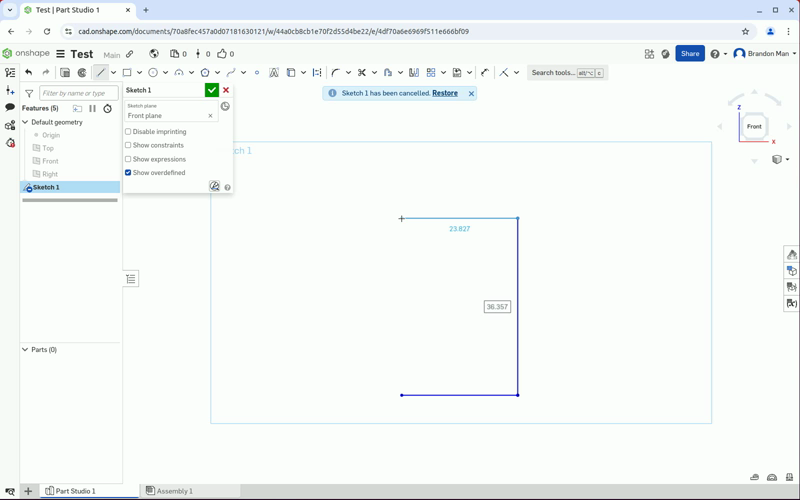
click(401, 218)
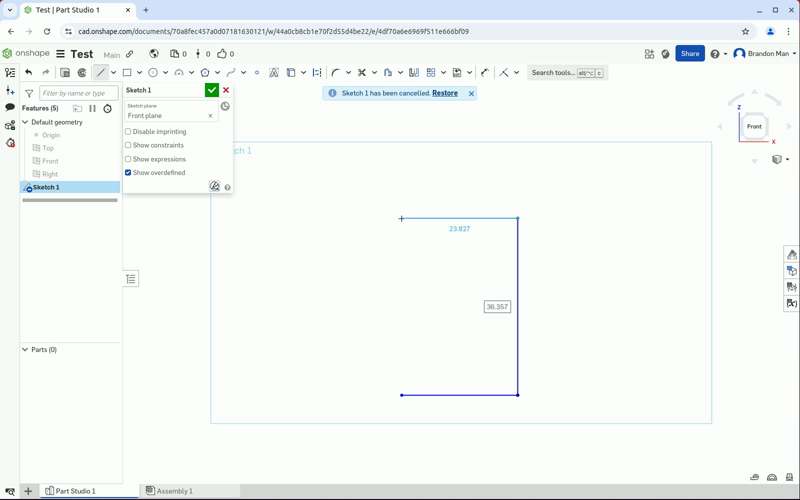
key_up(shift)
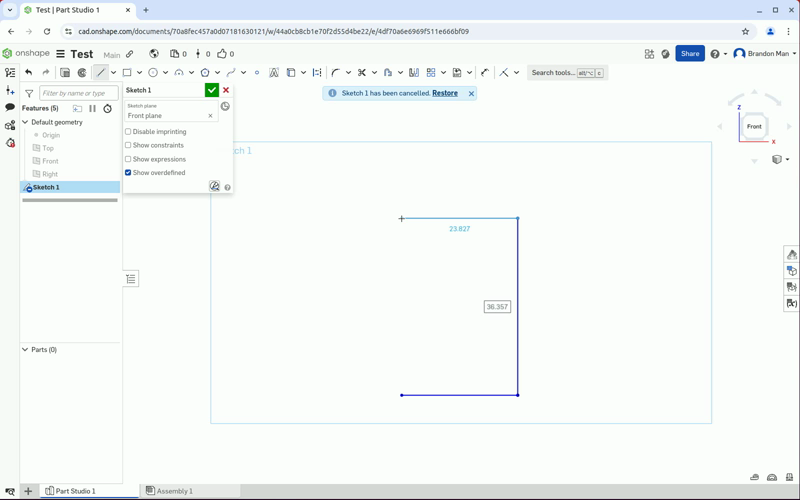
key_down(shift)
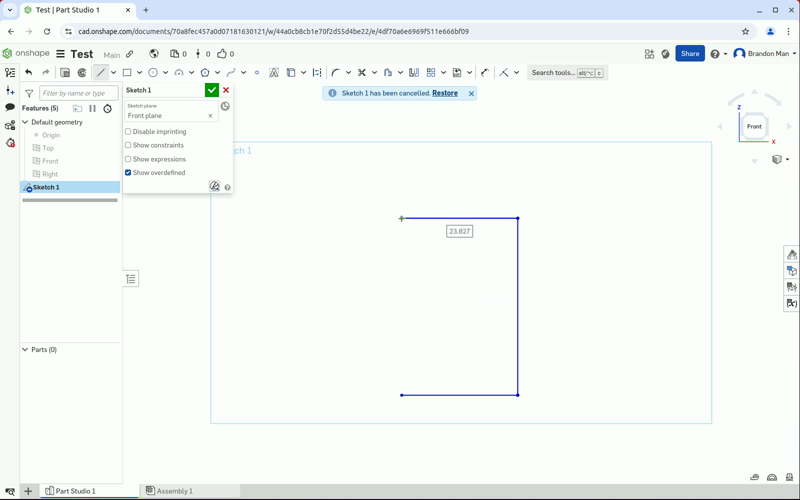
mouse_move(401, 395)
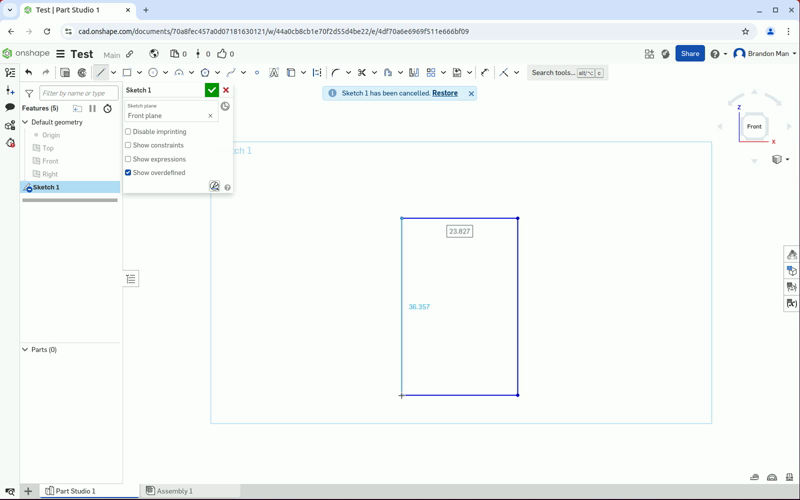
key_up(shift)
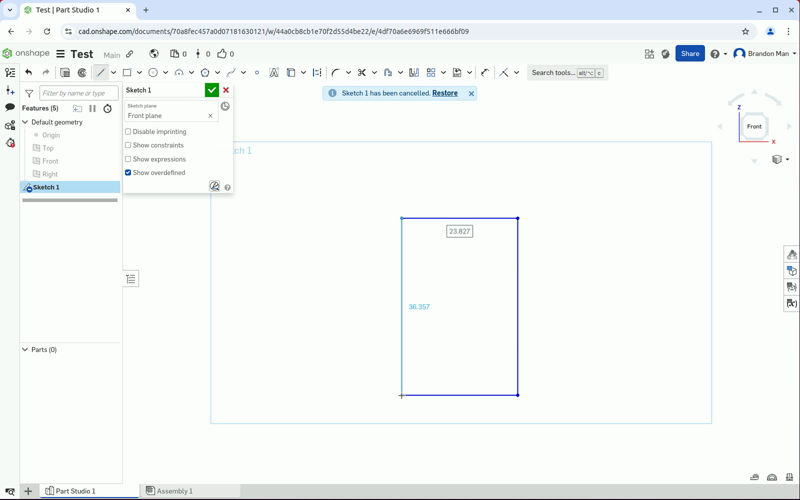
click(401, 395)
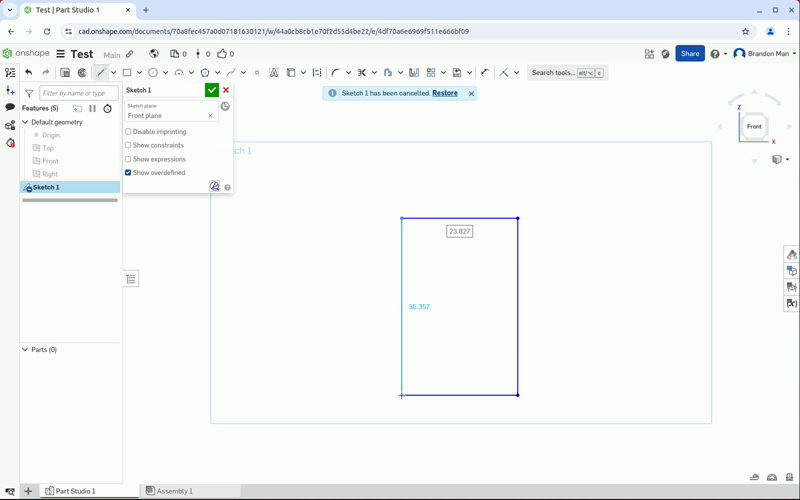
key(esc)
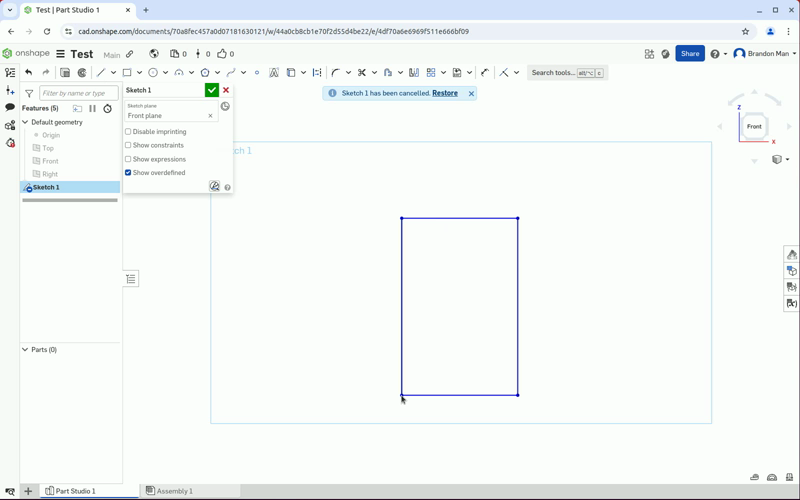
mouse_move(465, 320)
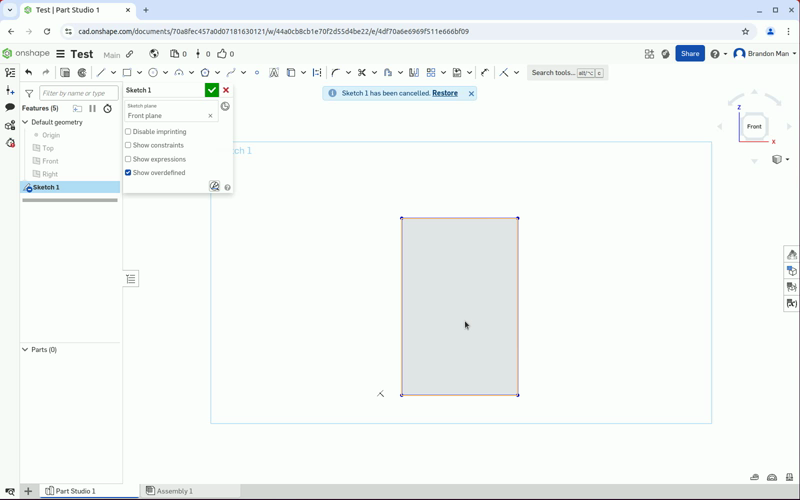
click(465, 320)
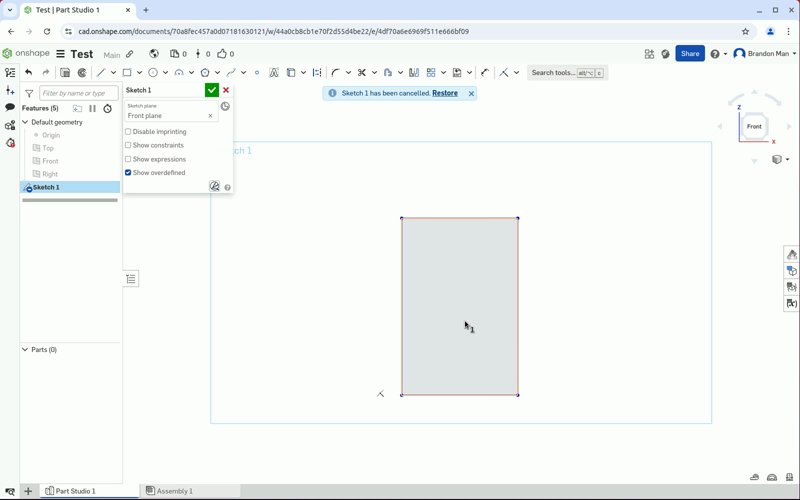
mouse_move(73, 352)
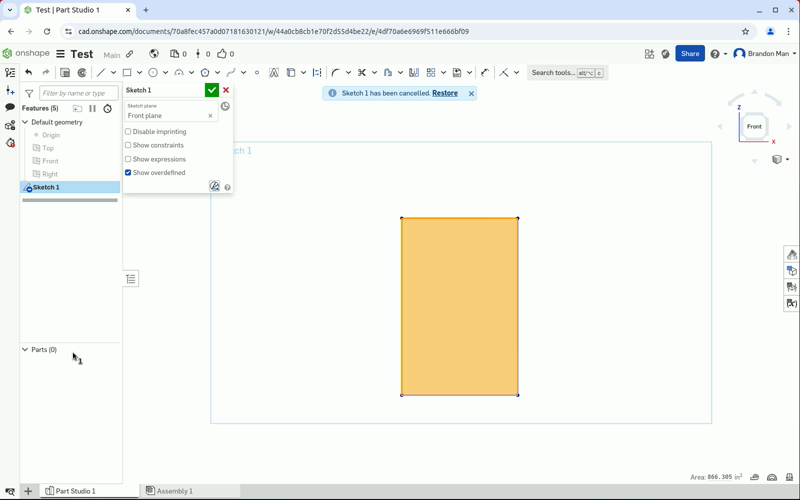
key(shift+y)
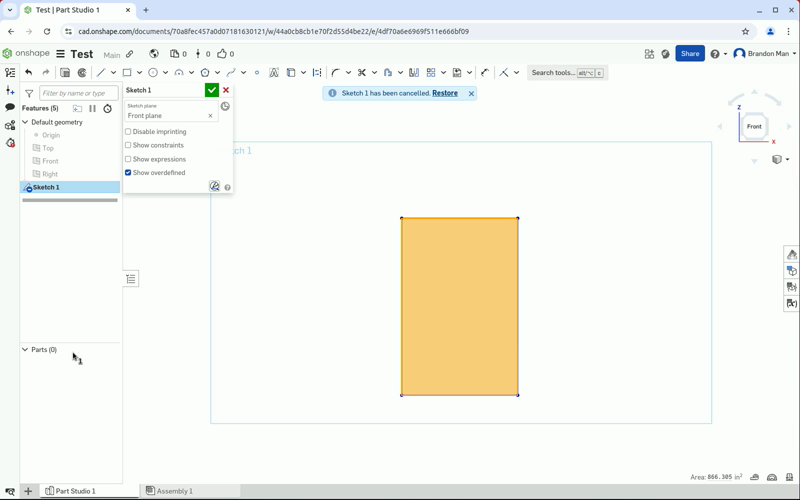
key(shift+e)
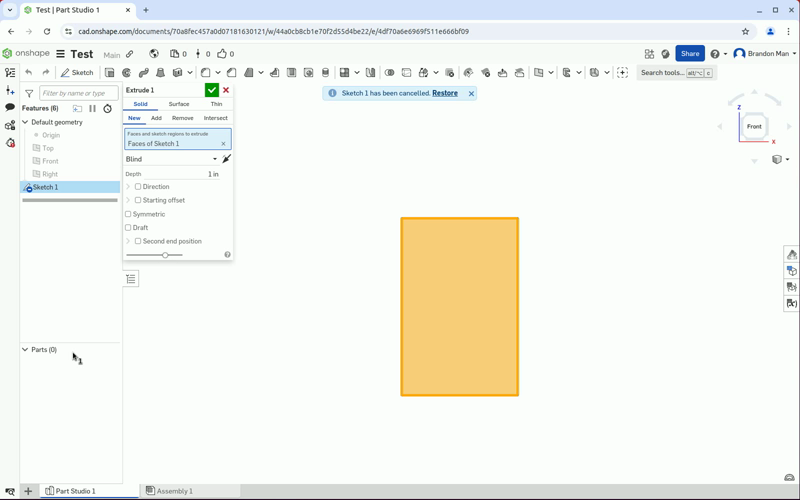
mouse_move(143, 106)
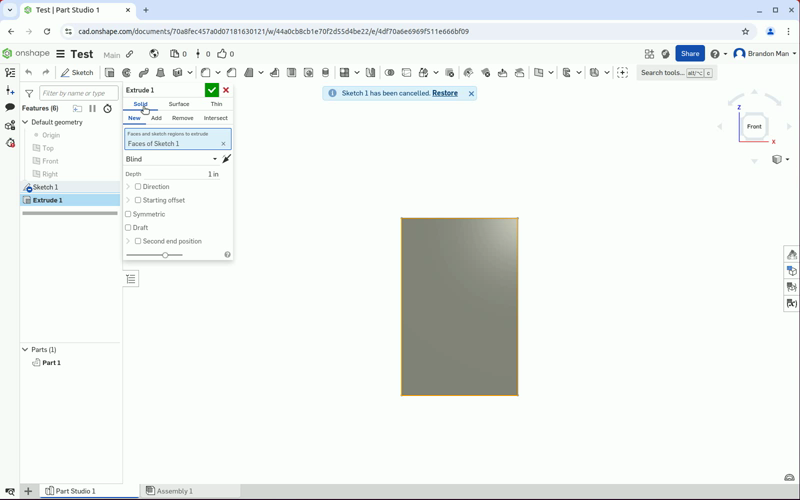
click(143, 106)
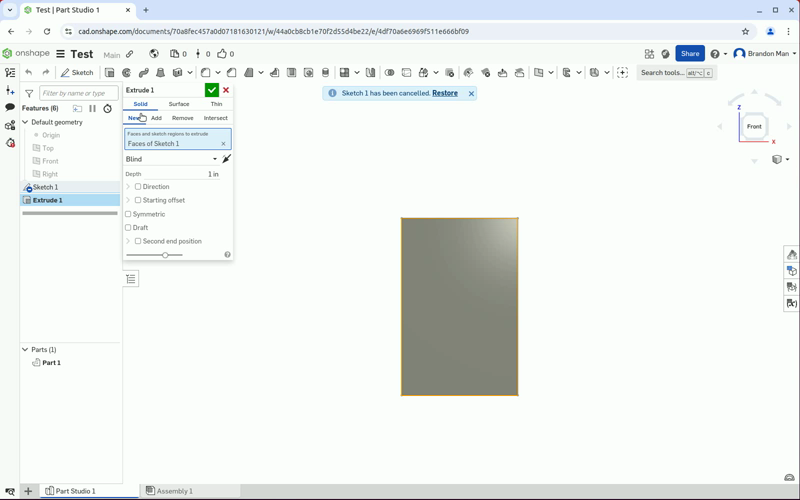
mouse_move(137, 120)
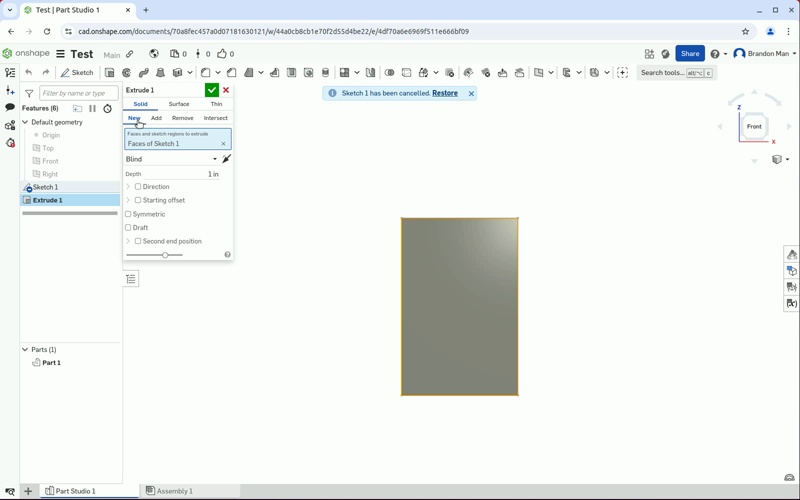
click(137, 120)
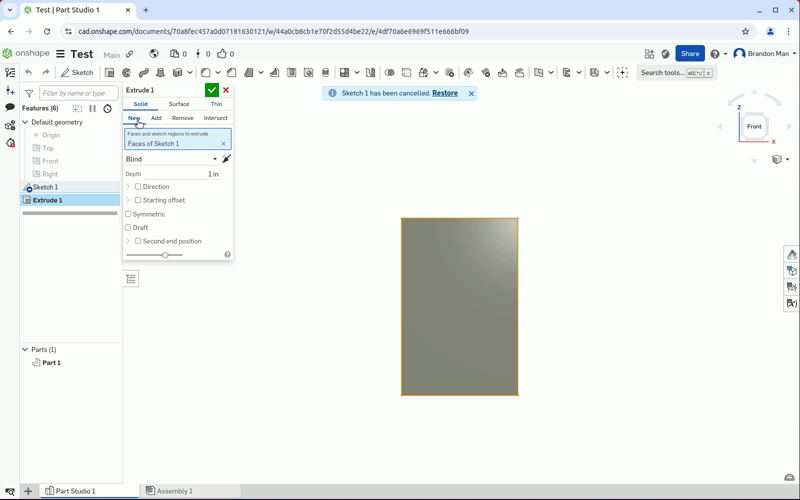
key(tab, 4)
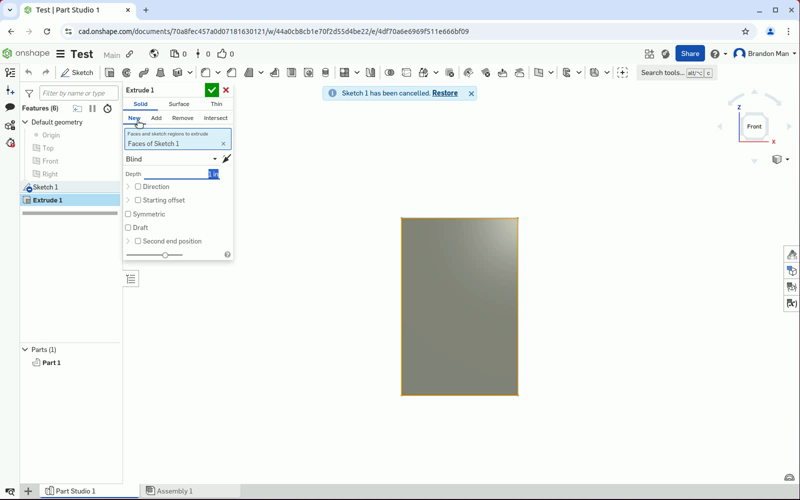
text(0.722)
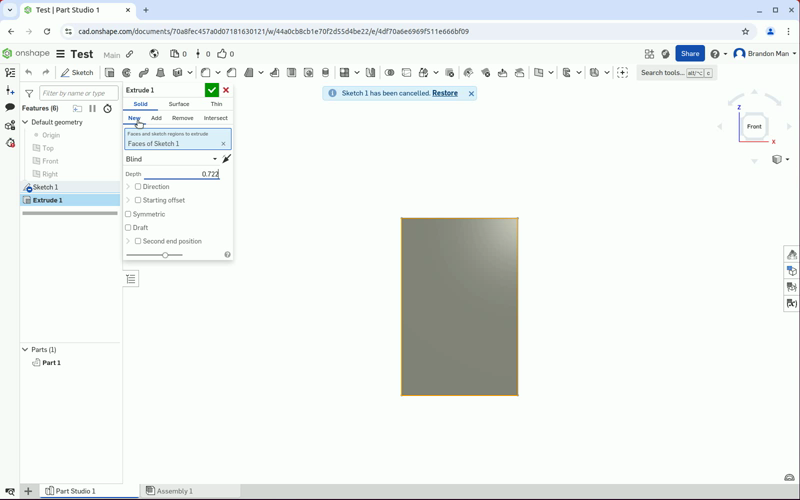
key(enter)
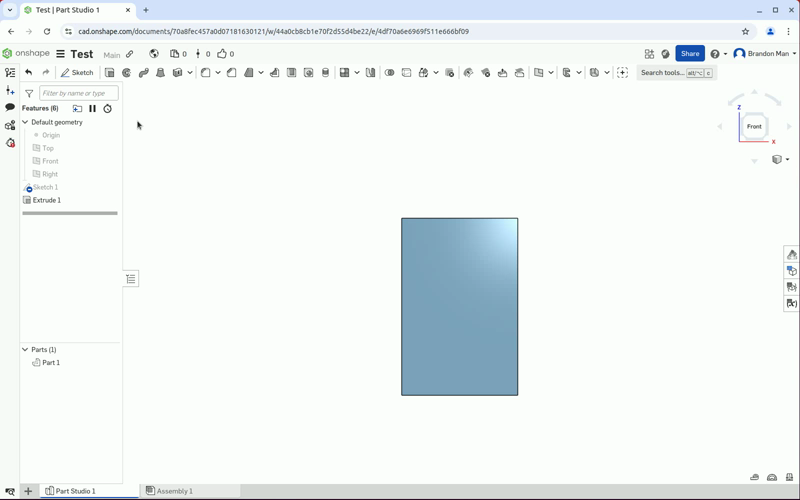
key(shift+h)
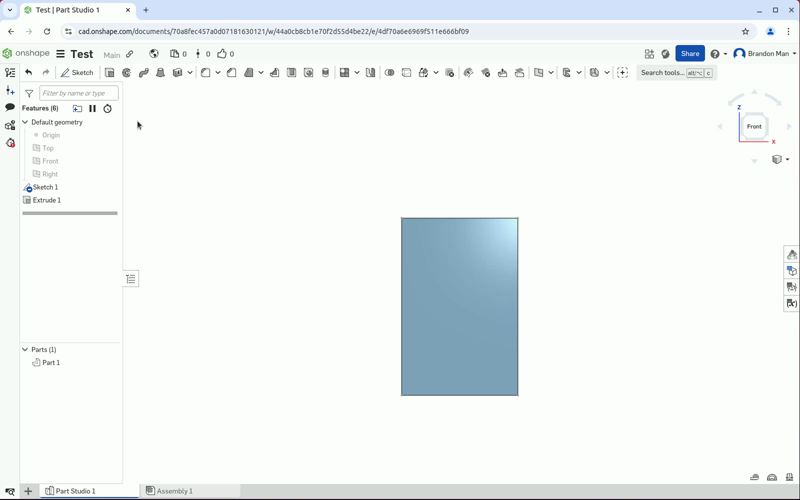
key(shift+h)
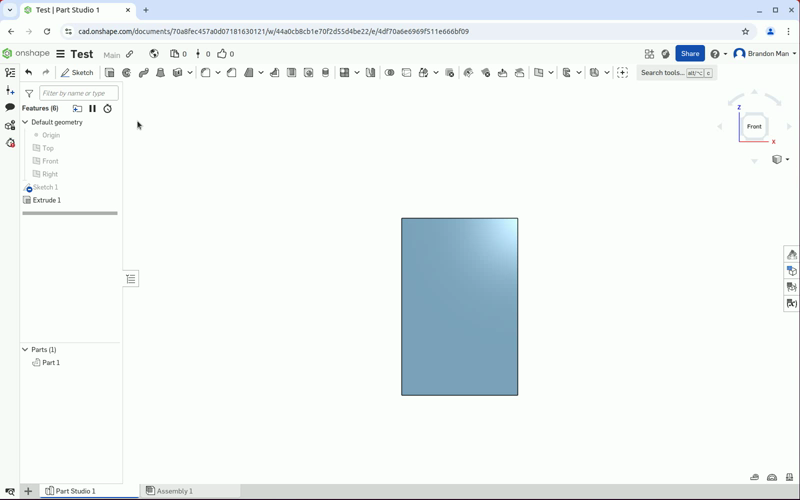
mouse_move(73, 189)
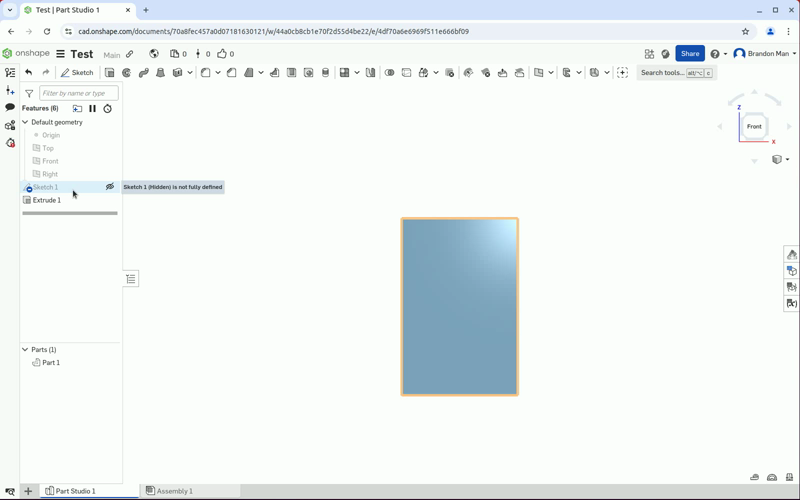
click(73, 189)
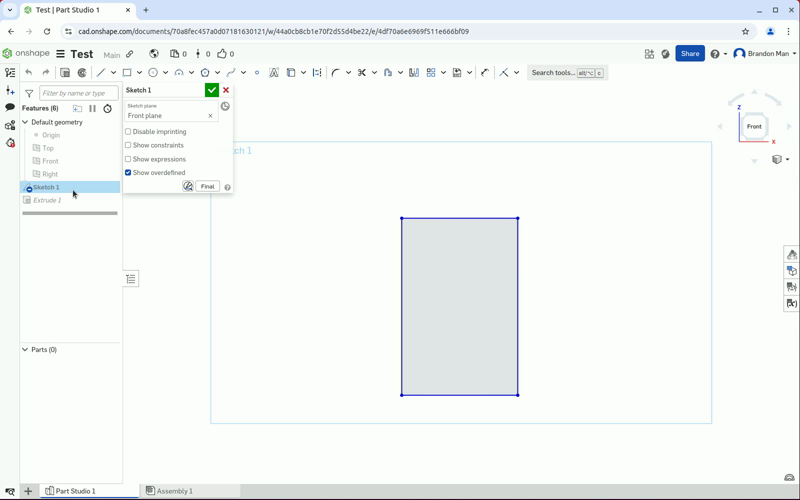
mouse_move(229, 92)
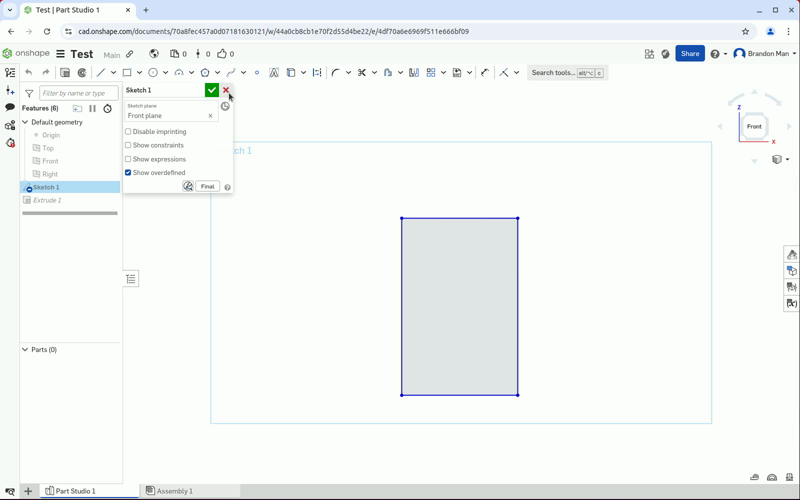
click(229, 92)
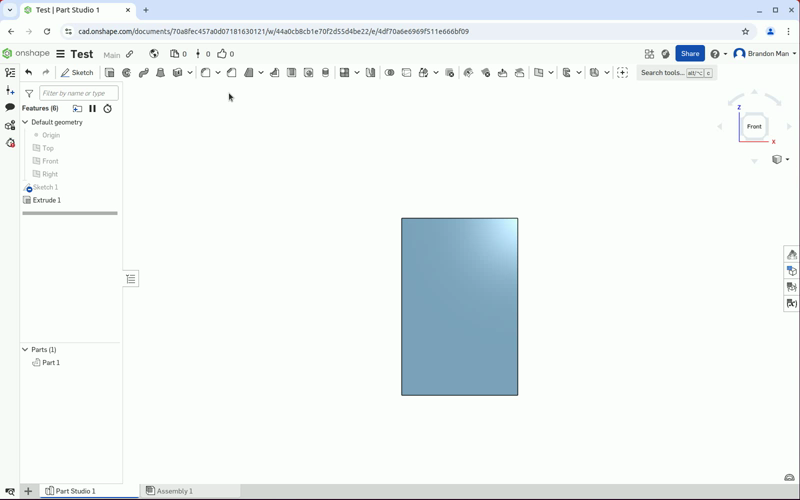
mouse_move(541, 75)
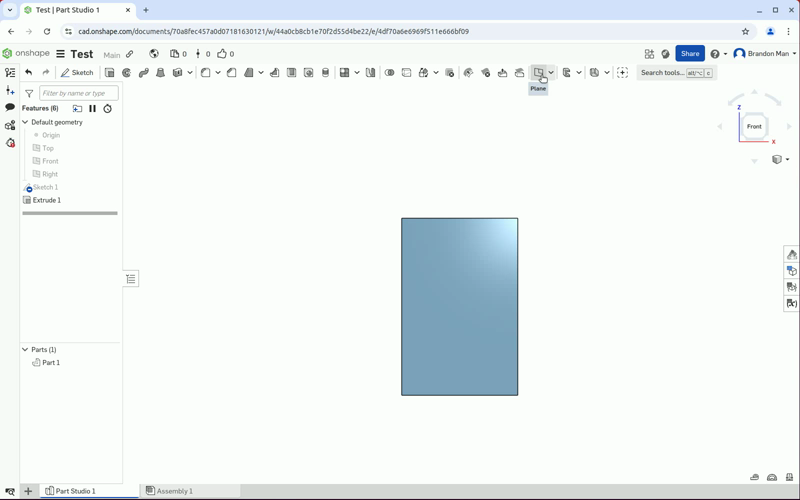
click(541, 75)
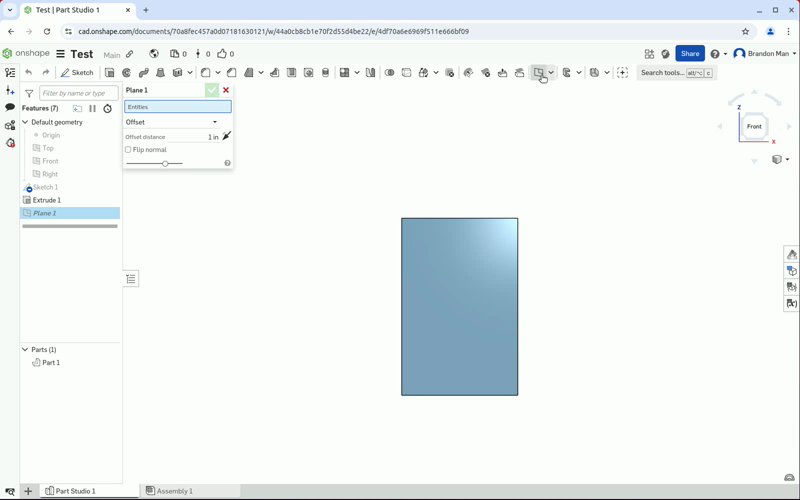
mouse_move(73, 163)
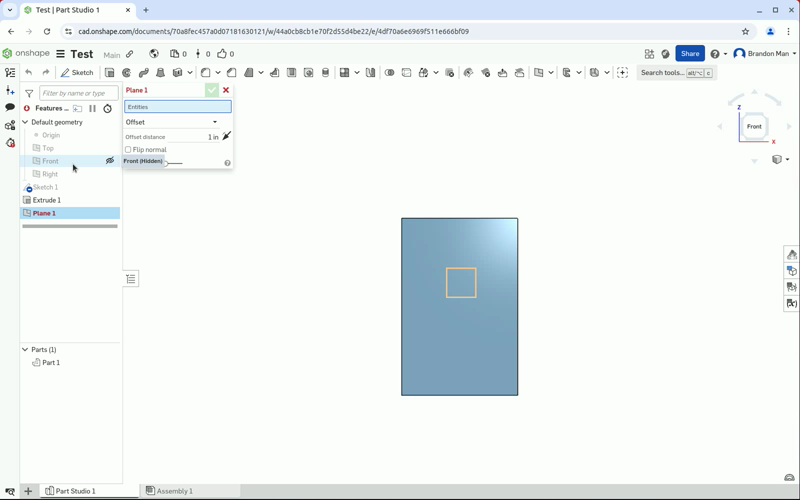
click(73, 163)
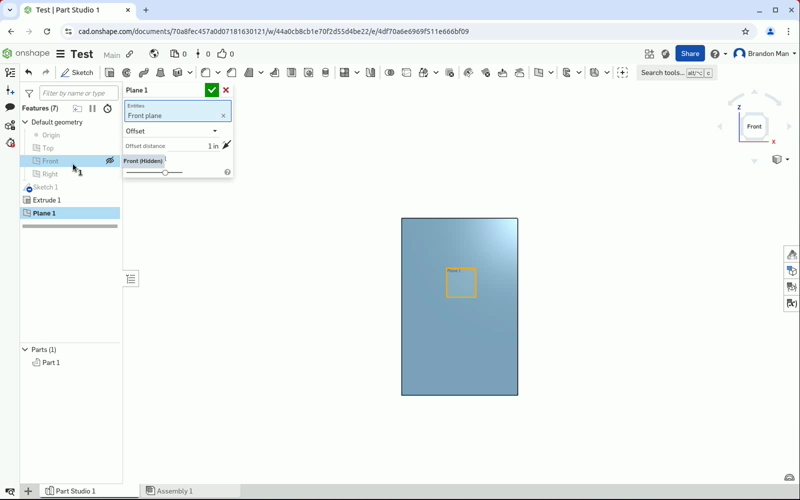
key(tab, 2)
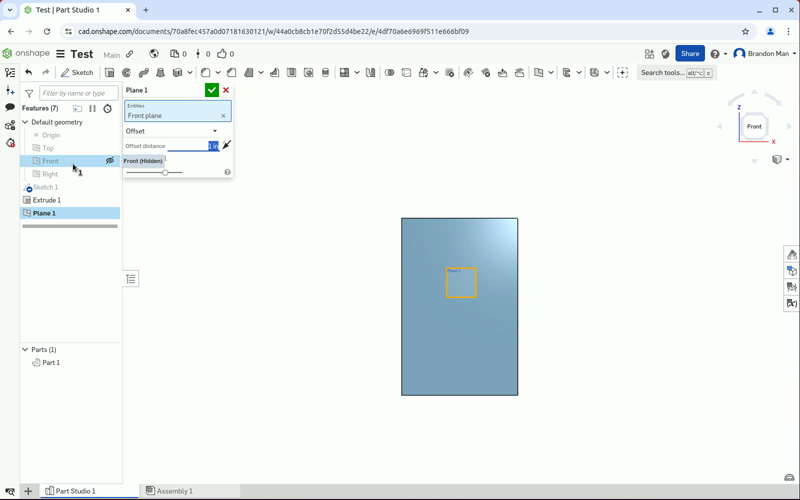
text(0.709)
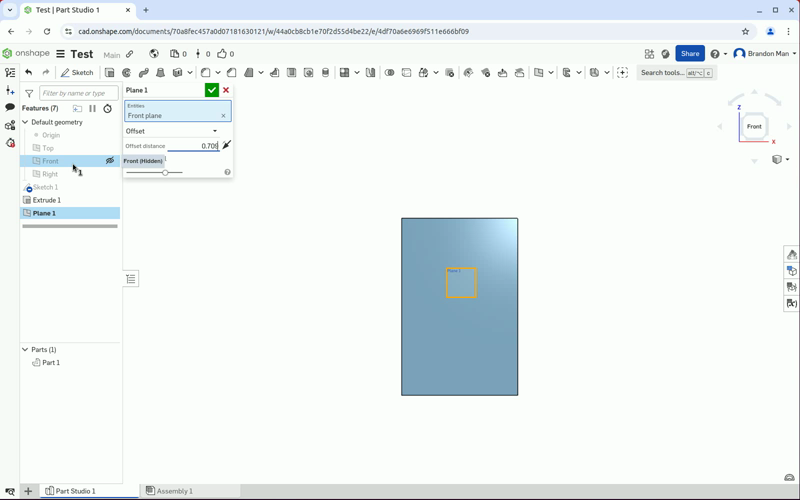
key(enter, 2)
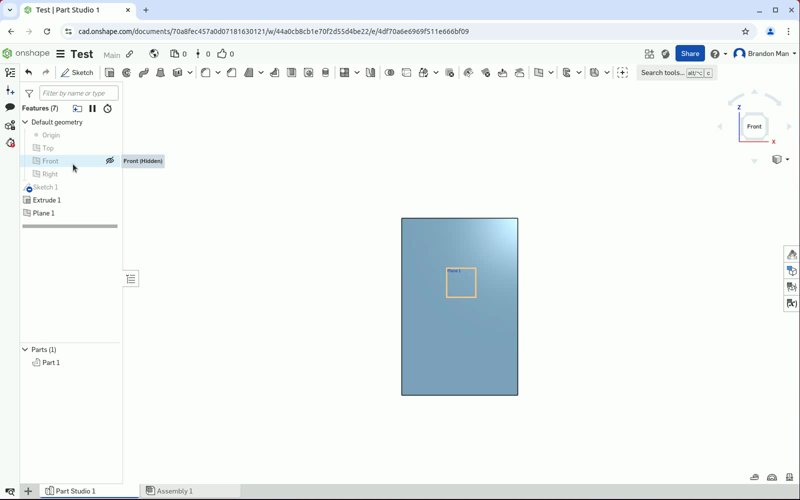
key(shift+s)
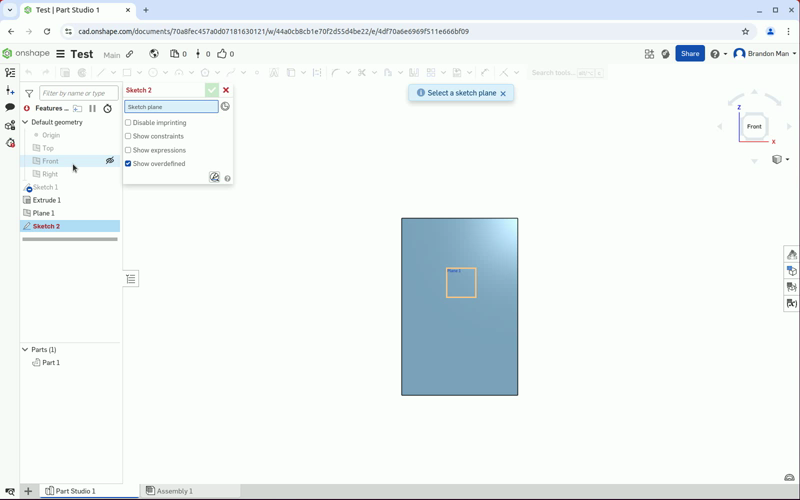
mouse_move(73, 215)
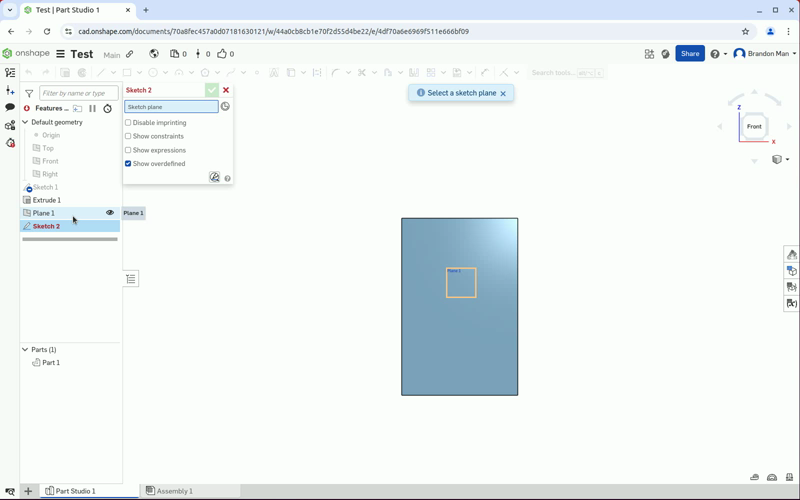
click(73, 215)
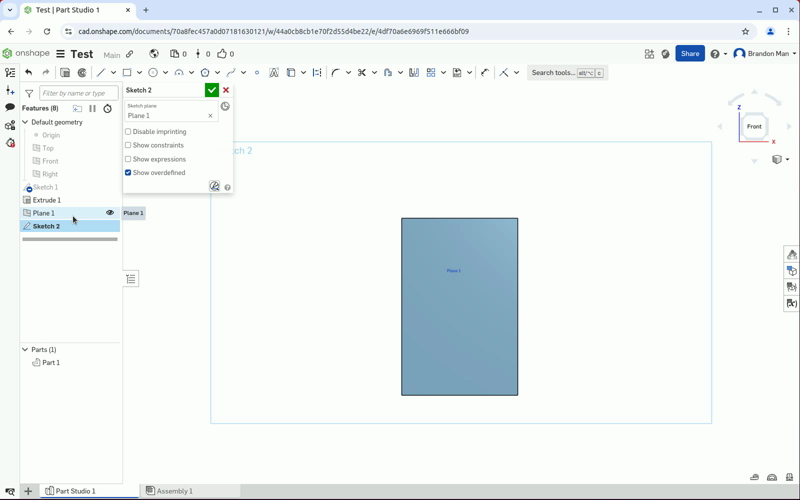
mouse_move(73, 352)
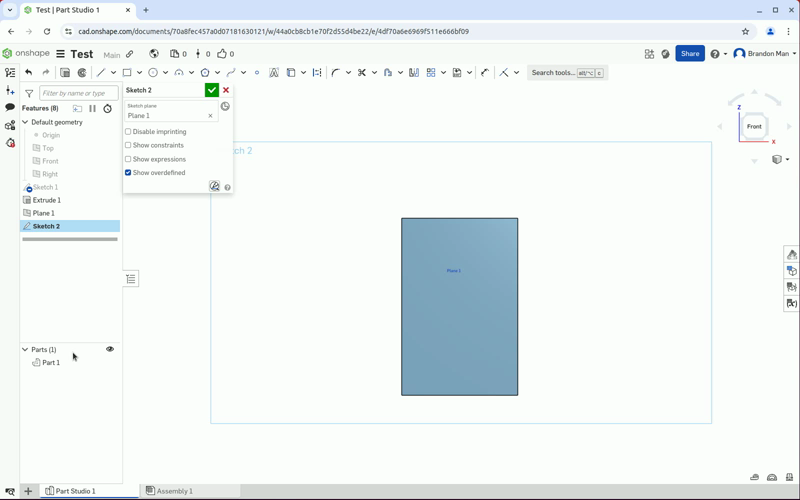
key(y)
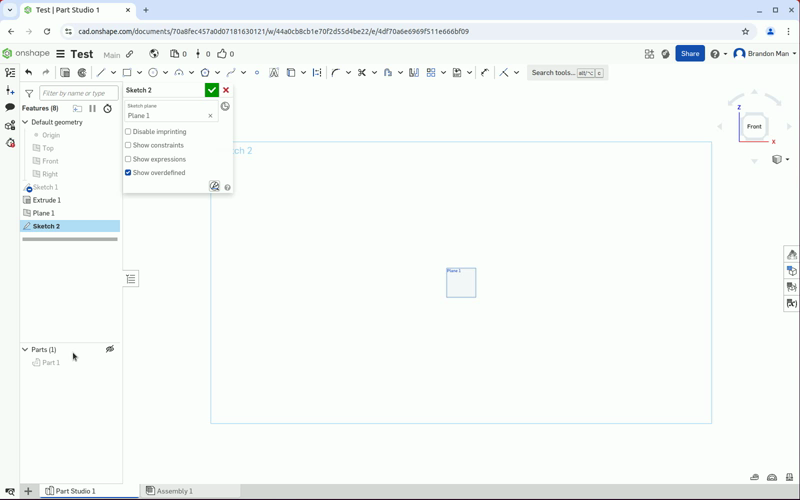
key(l)
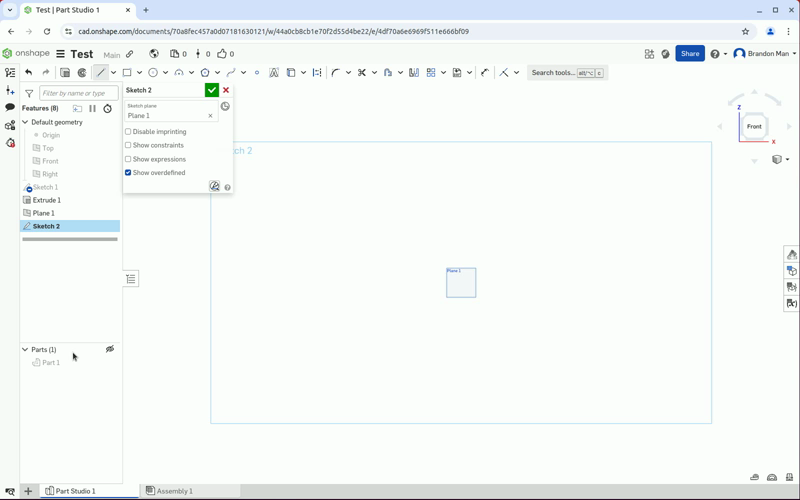
key_down(shift)
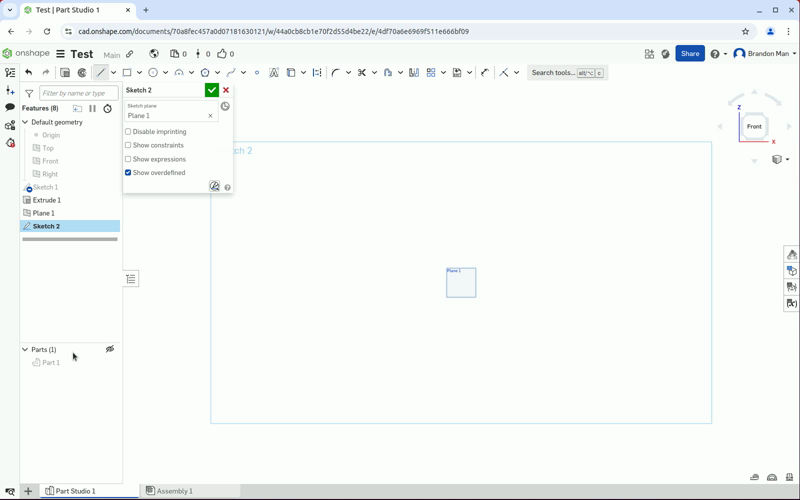
mouse_move(430, 395)
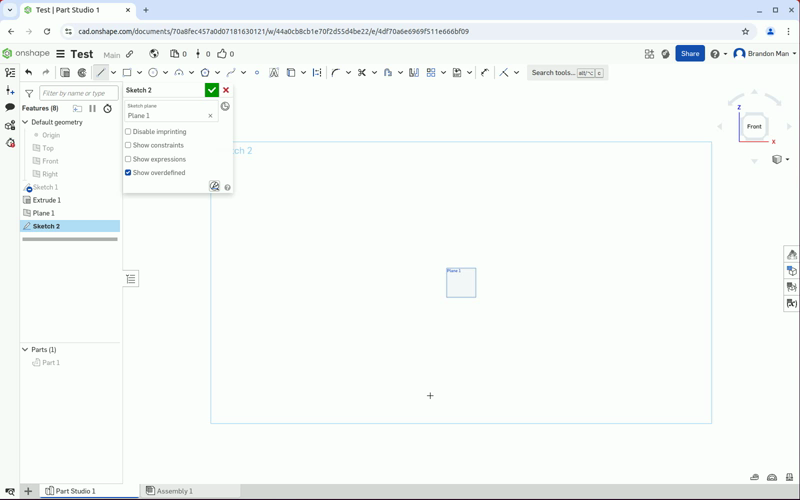
click(430, 395)
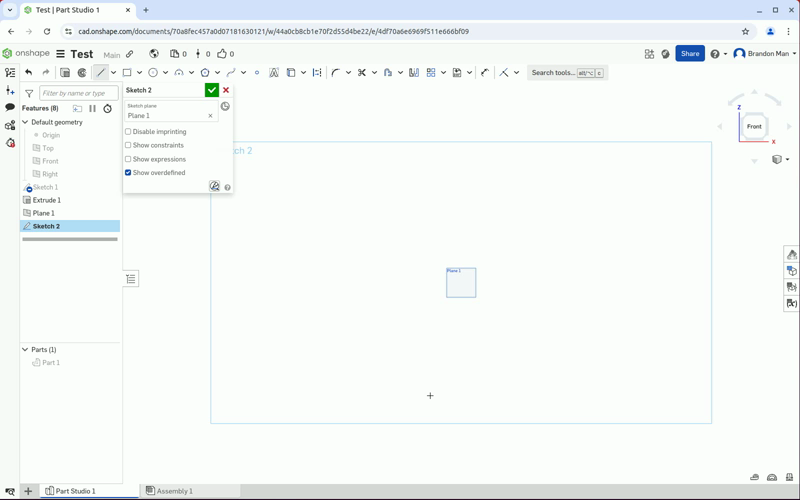
key_up(shift)
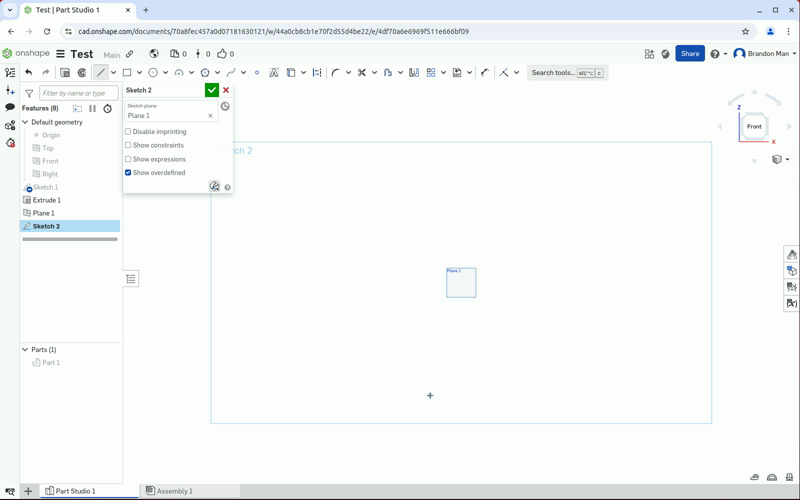
key_down(shift)
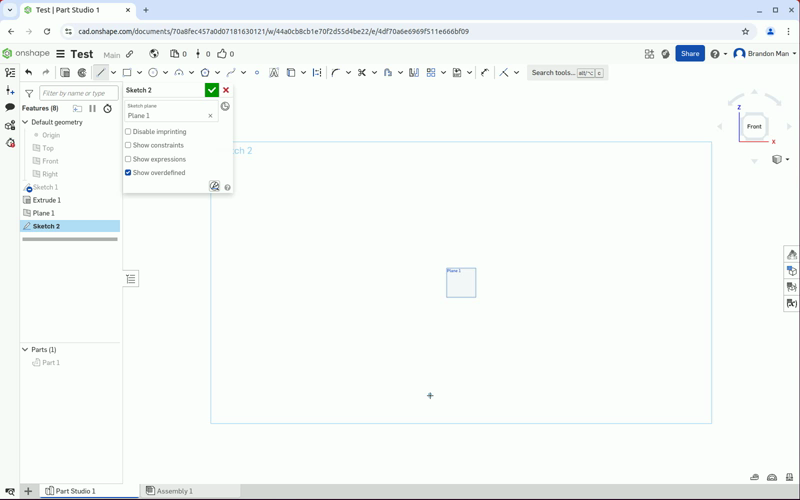
mouse_move(492, 395)
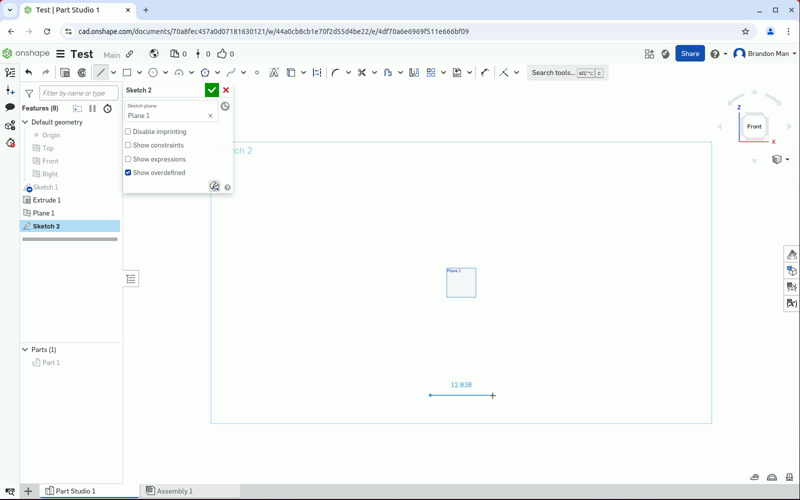
click(492, 395)
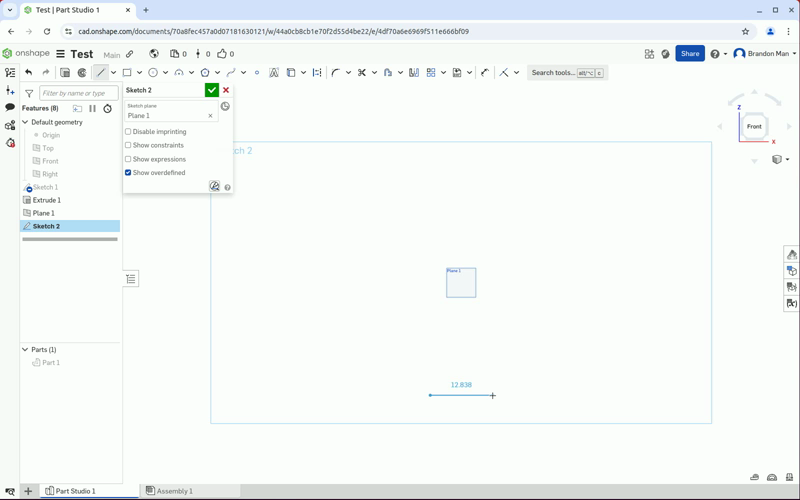
key_up(shift)
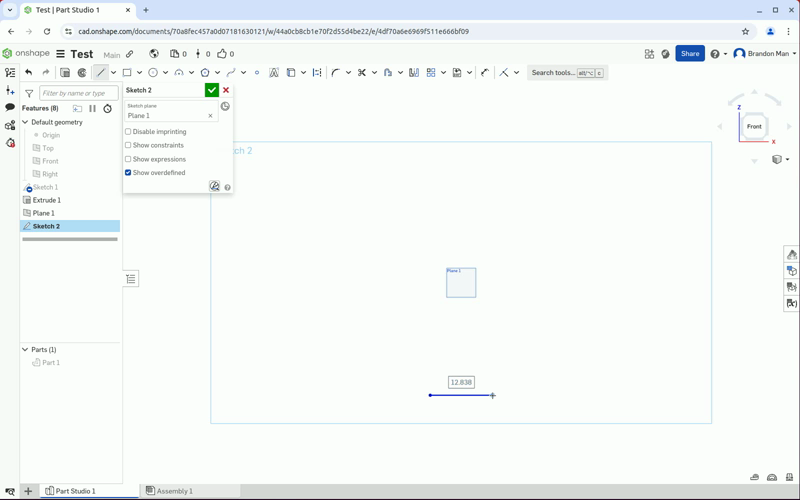
key_down(shift)
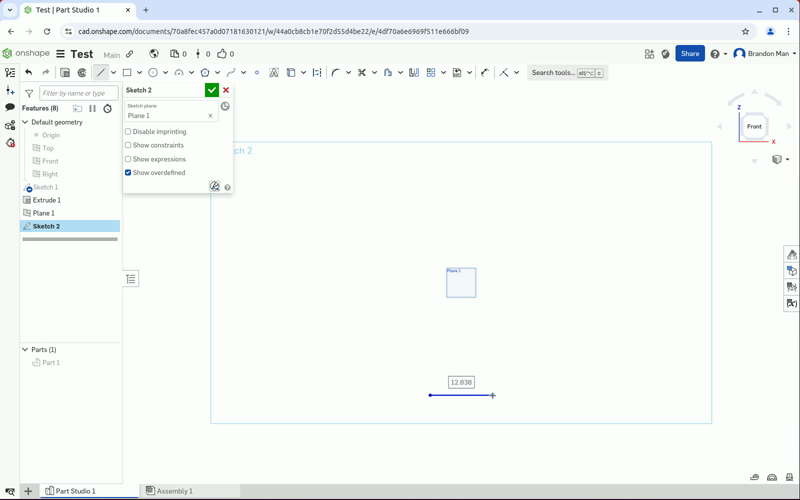
mouse_move(522, 395)
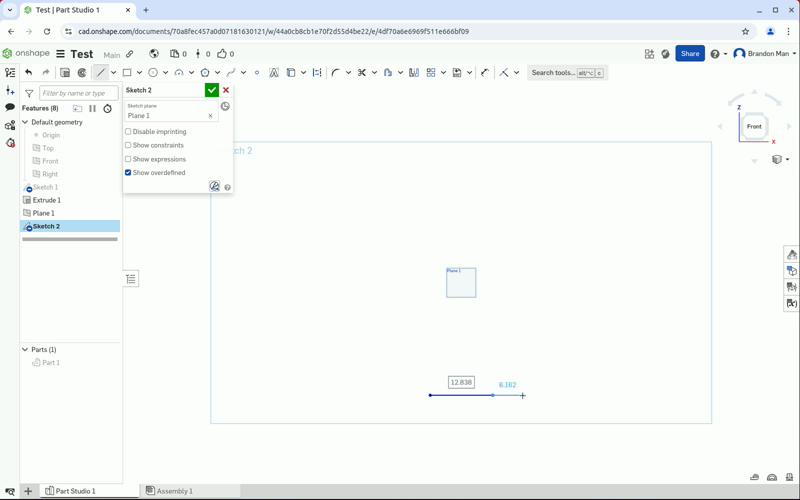
mouse_move(492, 339)
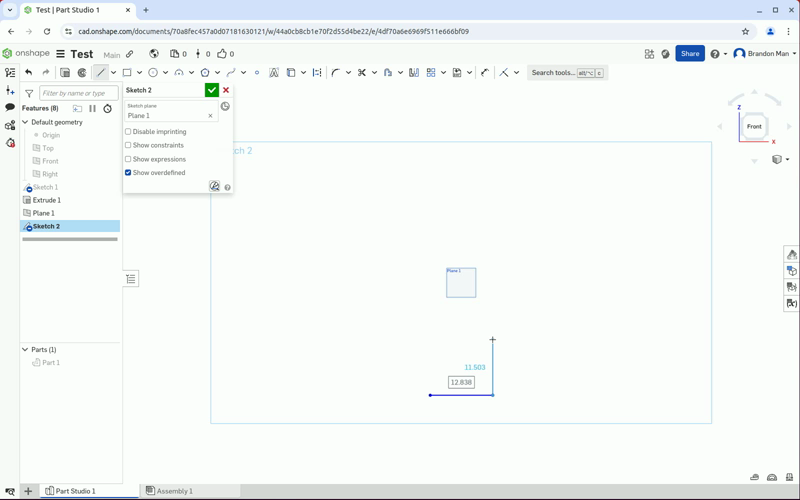
click(492, 339)
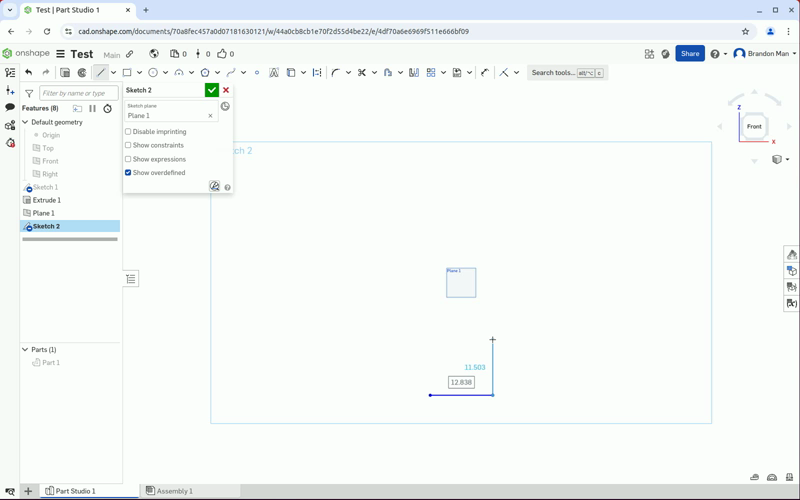
key_up(shift)
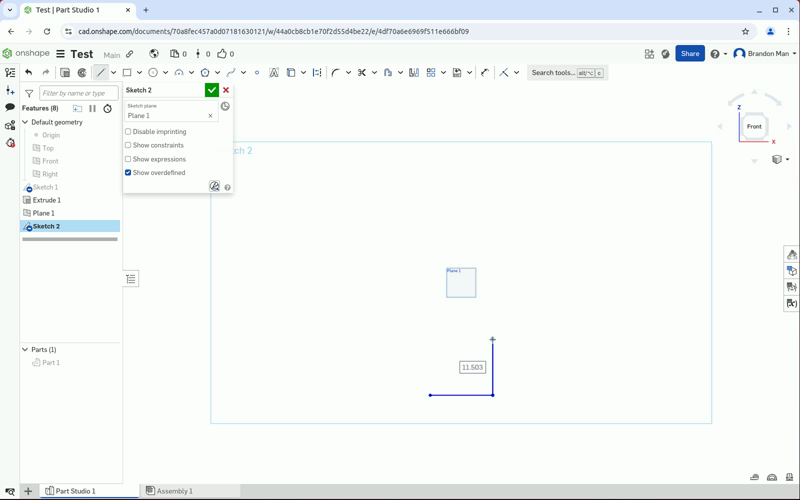
key_down(shift)
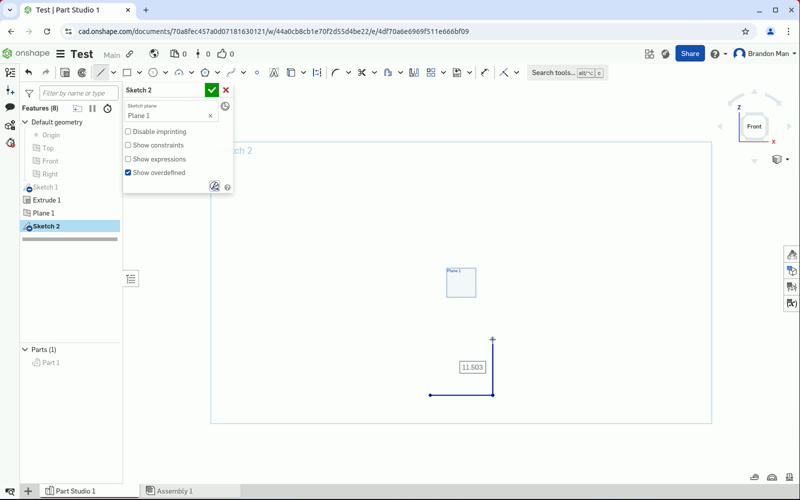
mouse_move(430, 339)
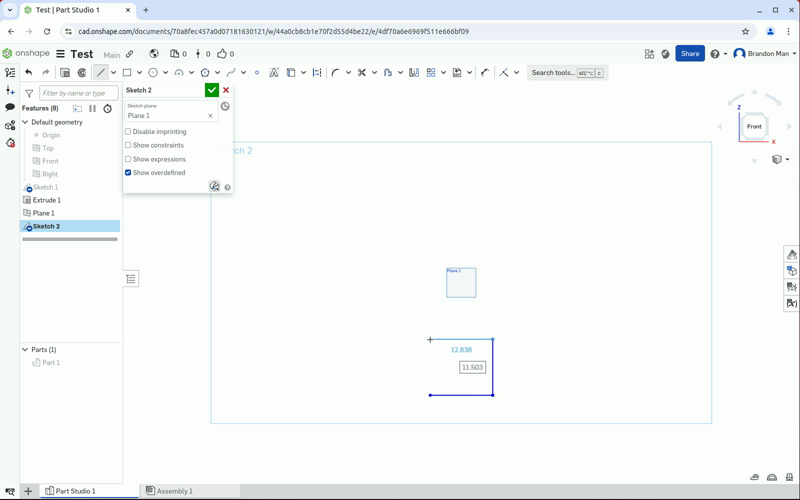
click(430, 339)
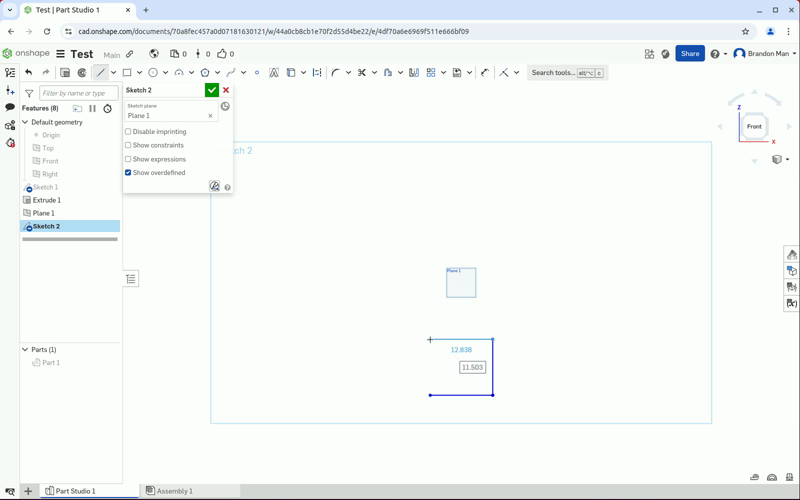
key_up(shift)
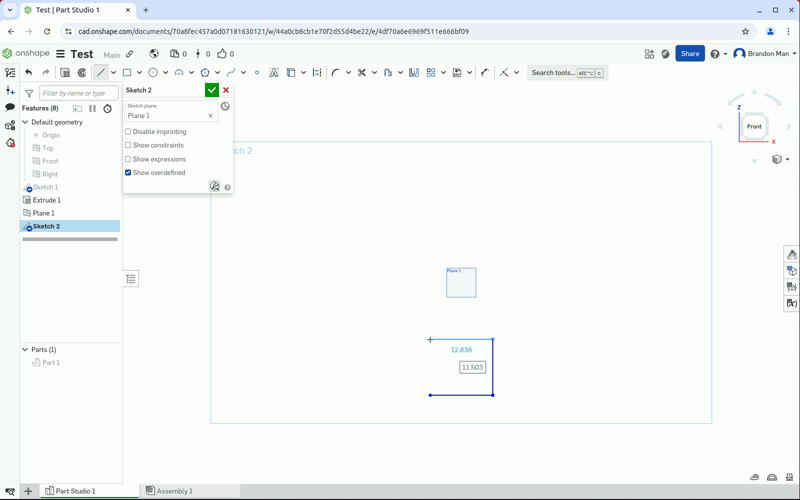
mouse_move(460, 339)
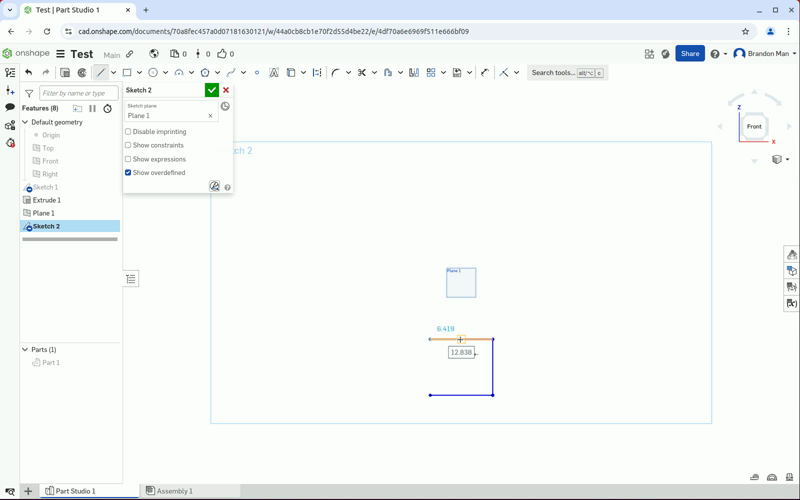
key_down(shift)
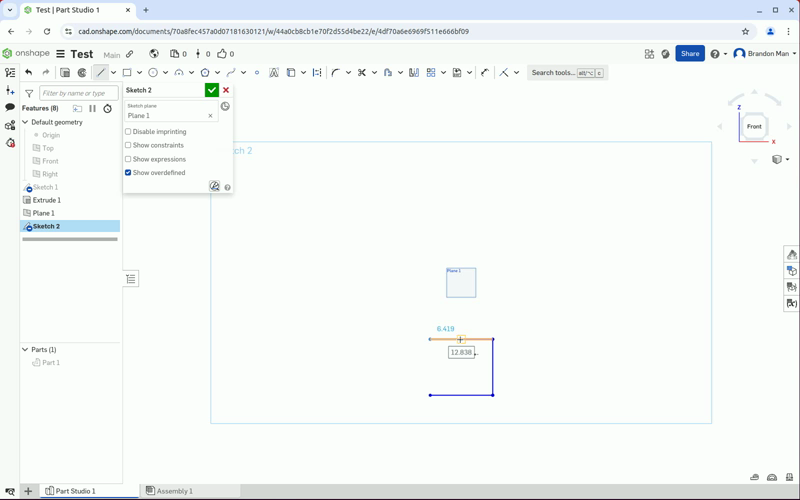
mouse_move(430, 395)
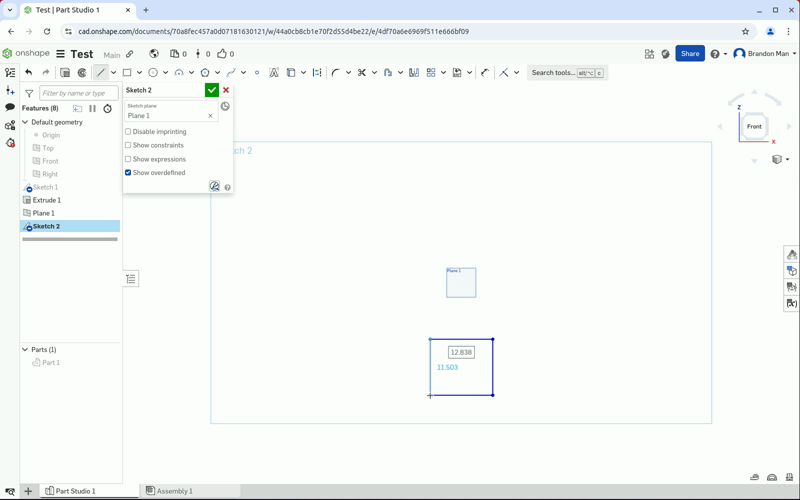
key_up(shift)
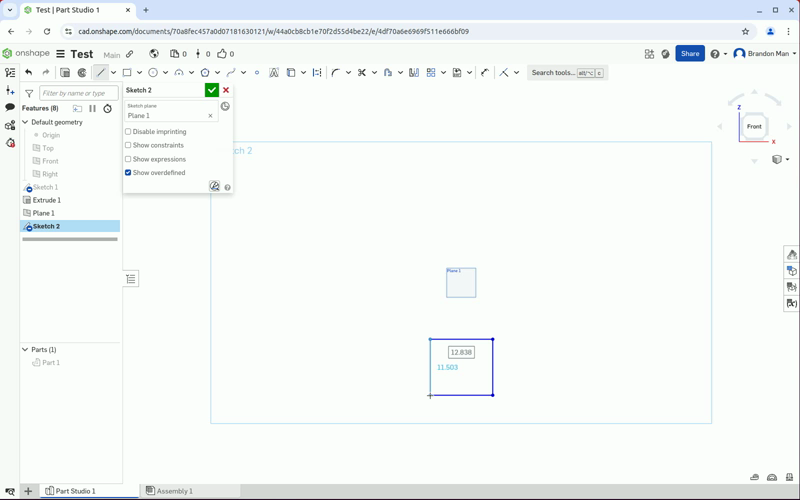
click(430, 395)
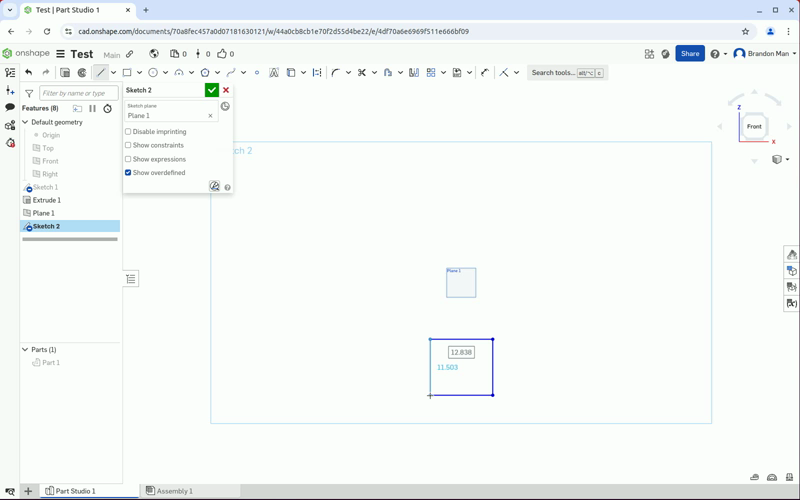
key(esc)
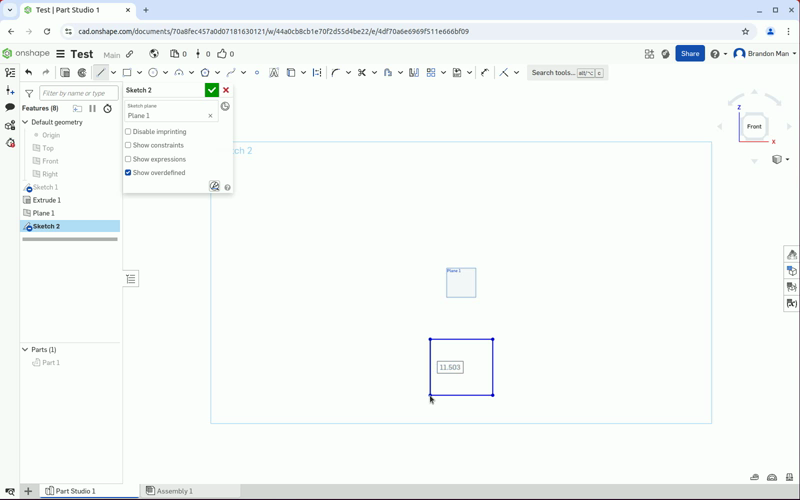
mouse_move(459, 392)
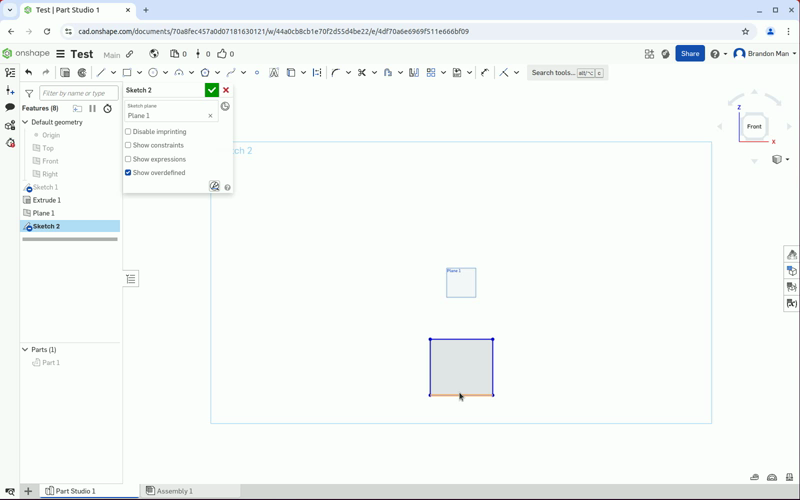
click(459, 392)
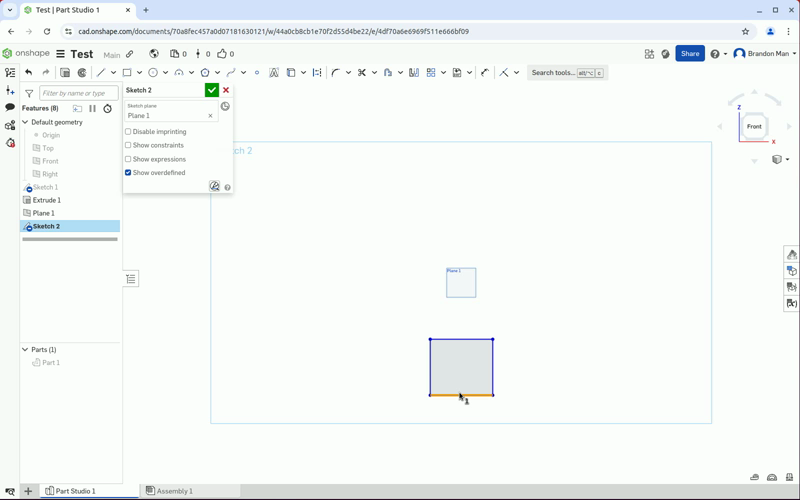
mouse_move(73, 352)
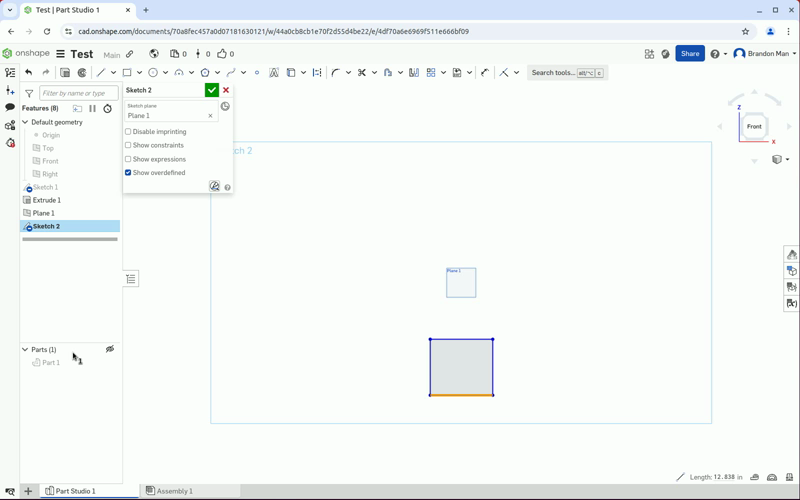
key(shift+y)
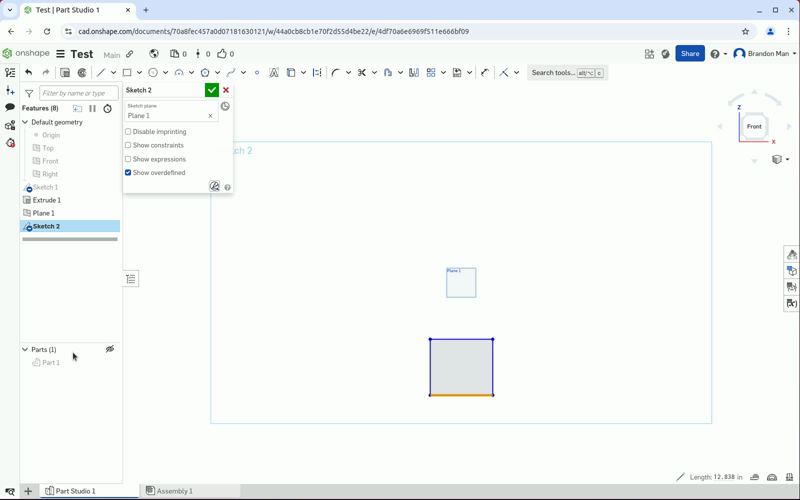
key(shift+e)
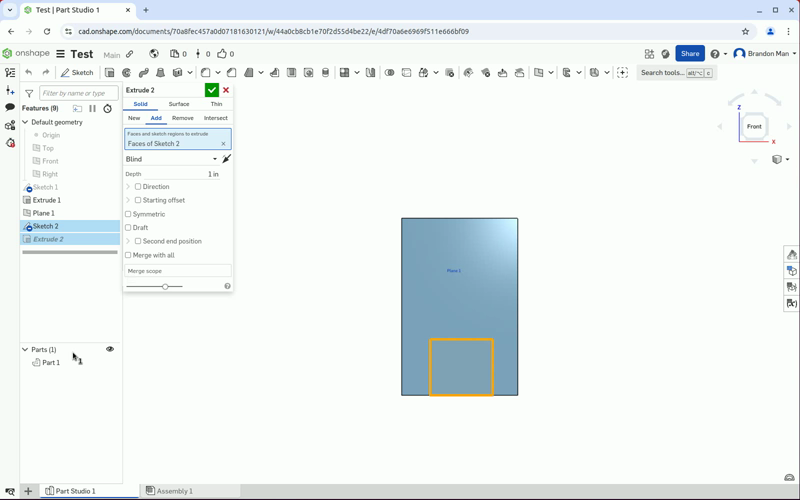
mouse_move(143, 106)
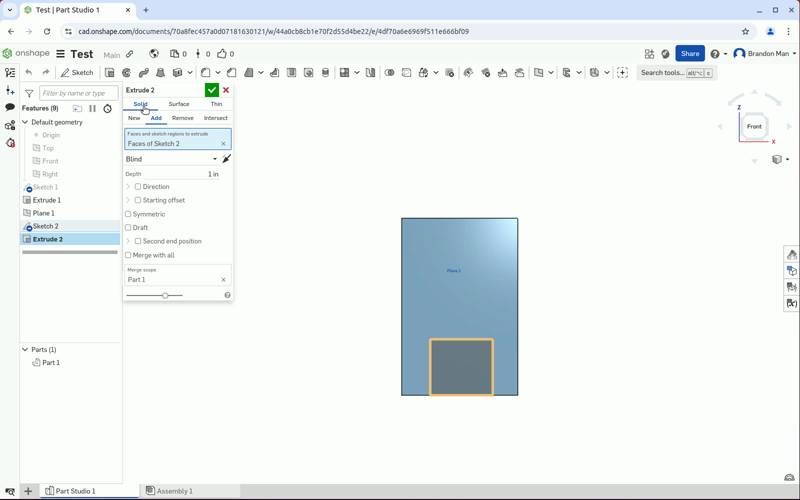
click(143, 106)
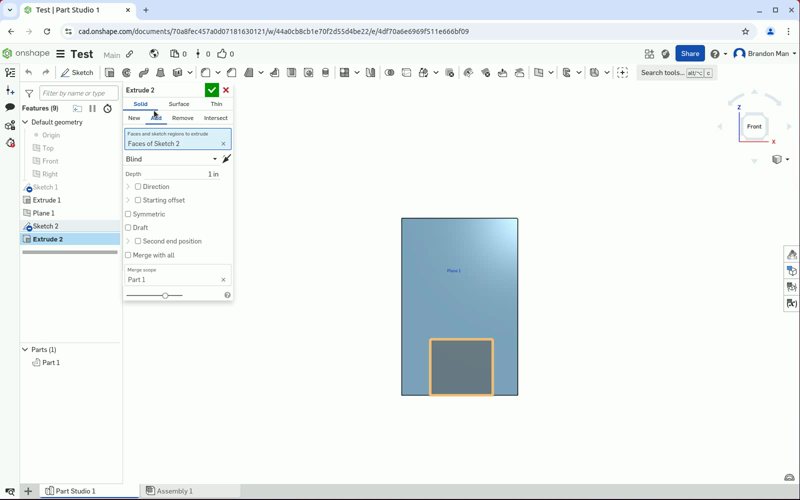
mouse_move(186, 120)
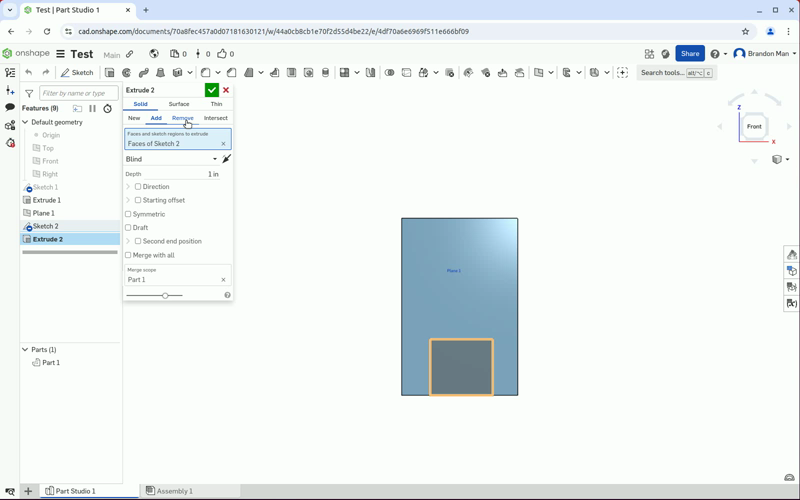
click(186, 120)
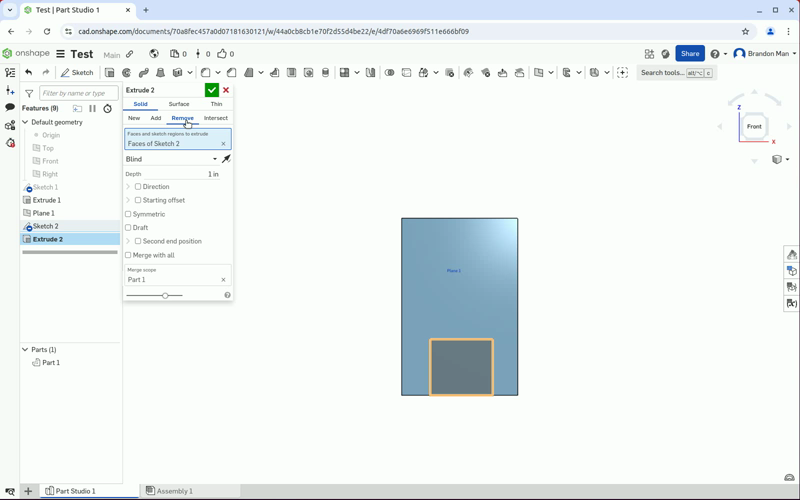
key(tab, 4)
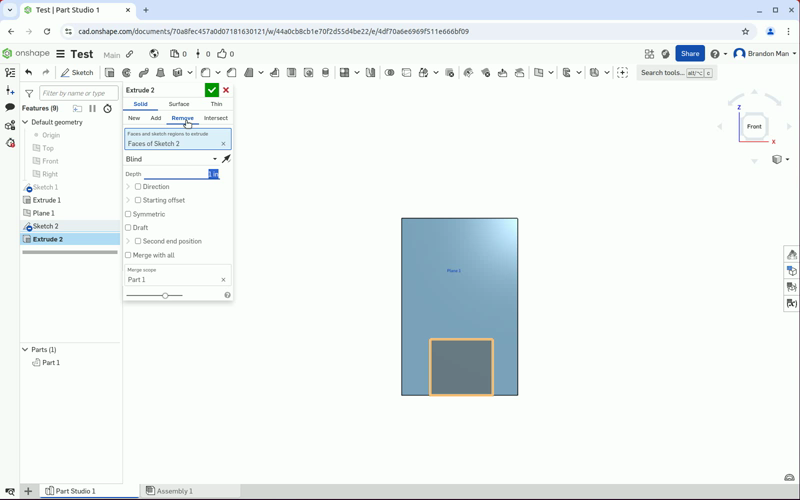
text(0.241)
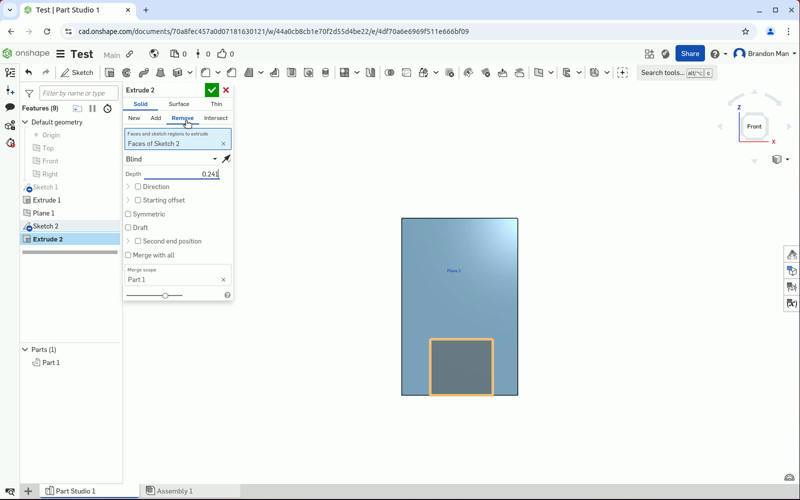
key(tab, 6)
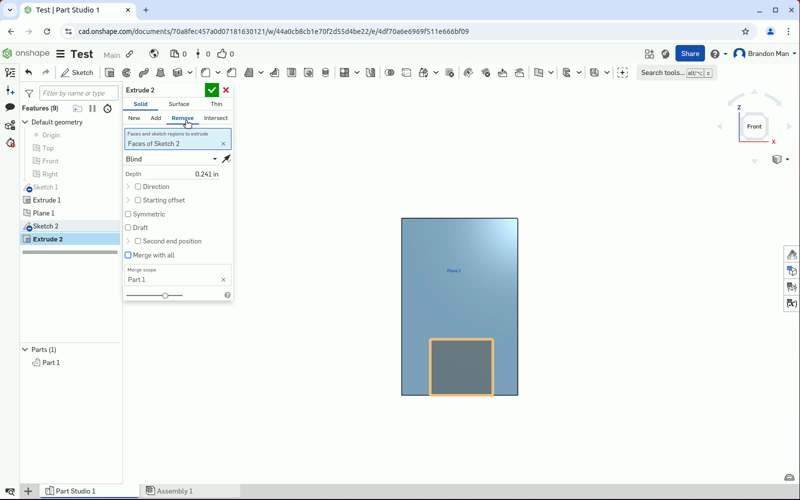
key(space)
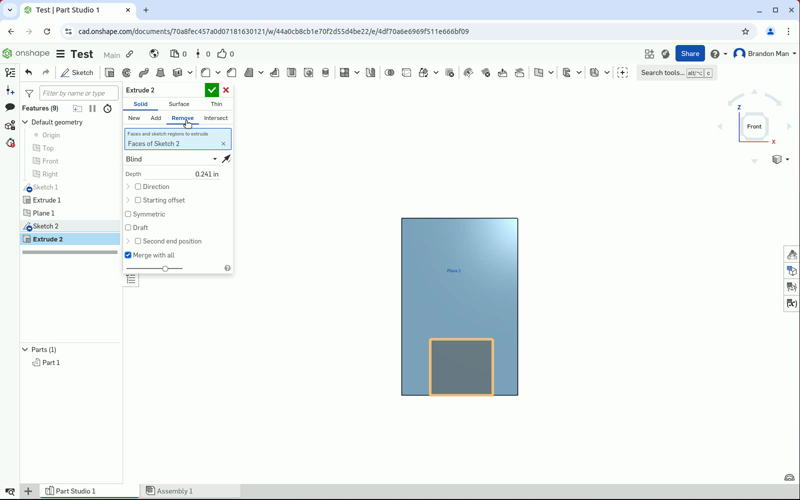
key(enter)
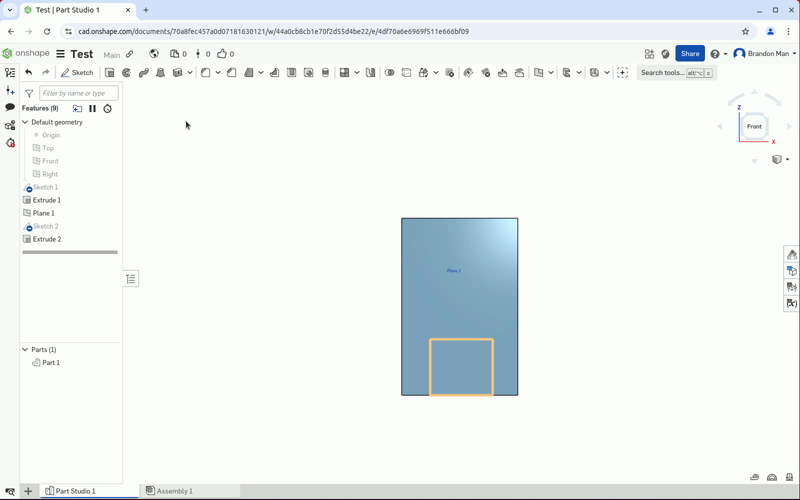
key(shift+h)
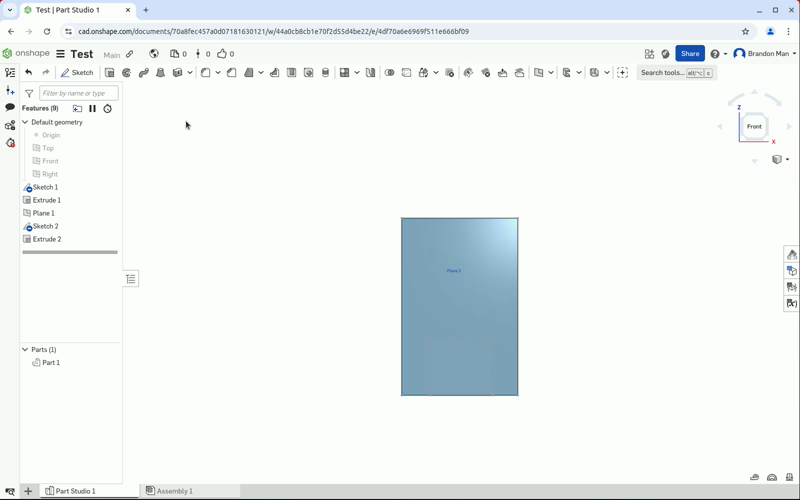
key(shift+h)
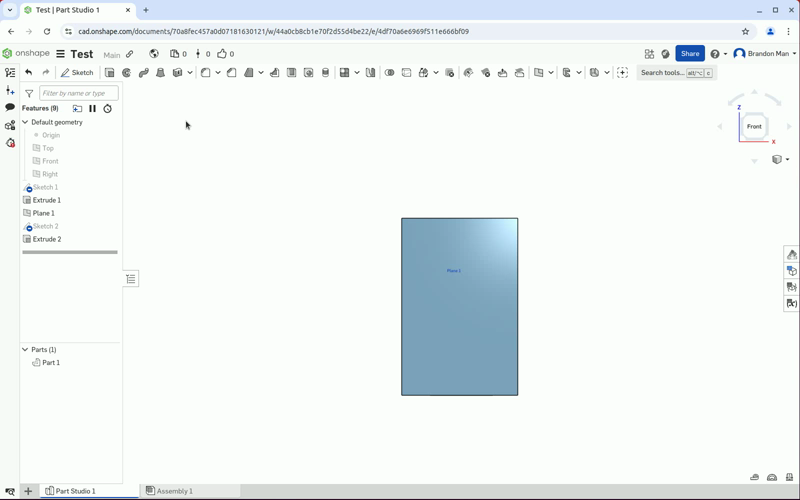
mouse_move(73, 189)
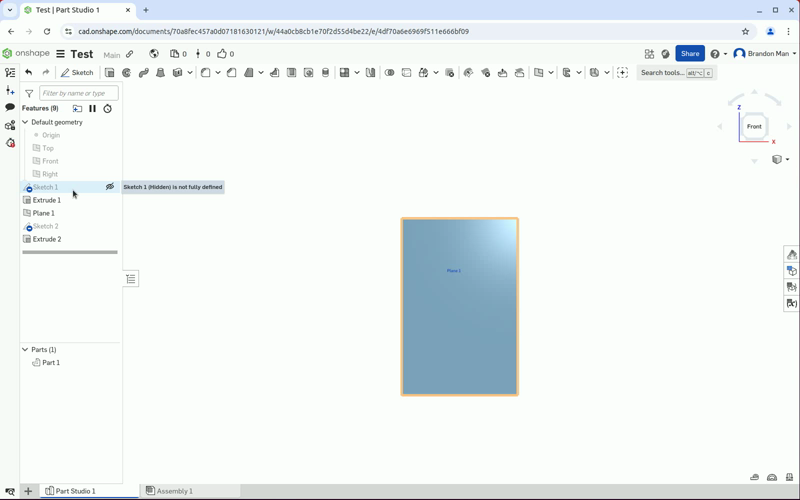
click(73, 189)
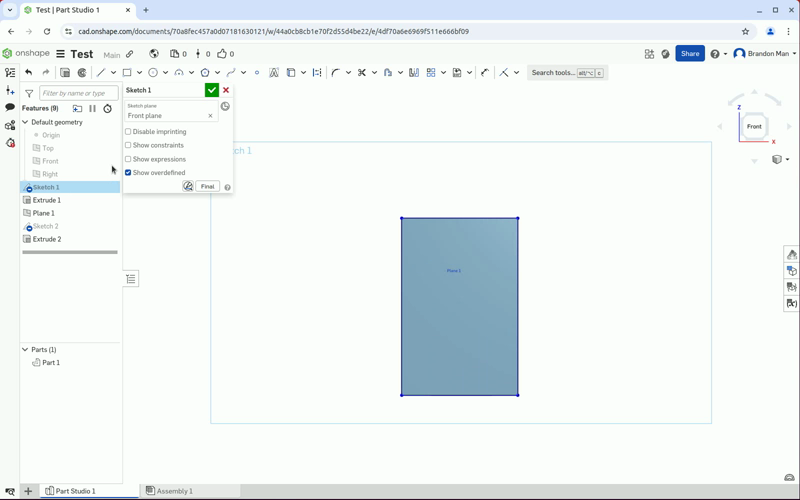
mouse_move(229, 92)
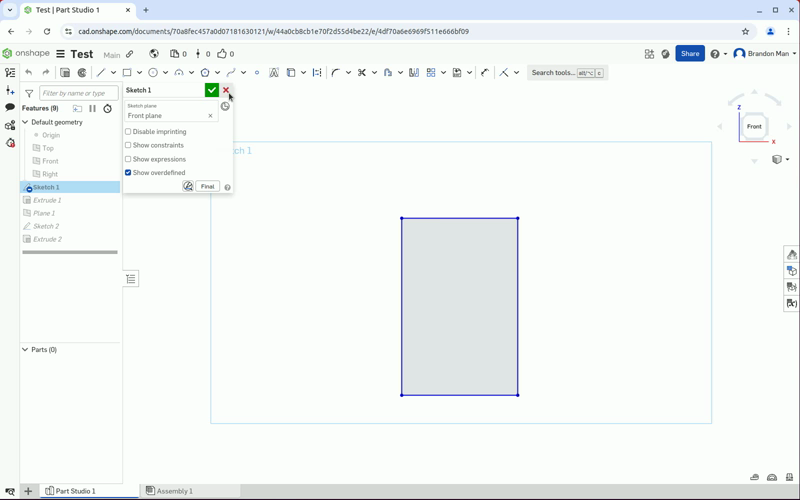
click(229, 92)
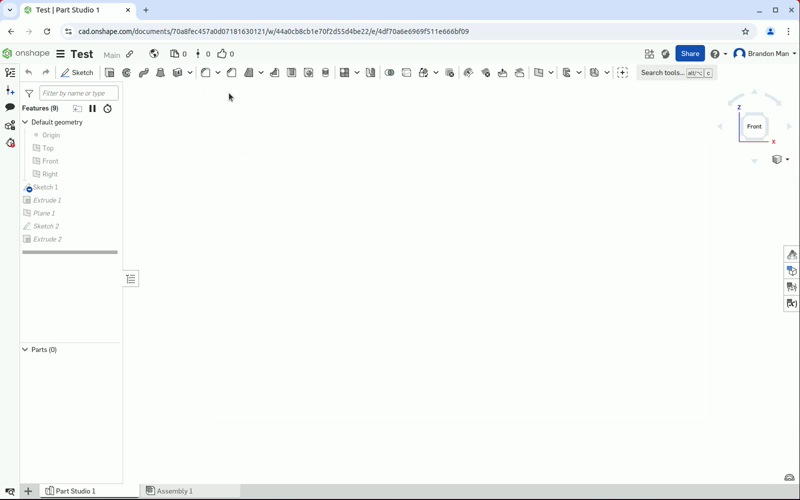
key(shift+s)
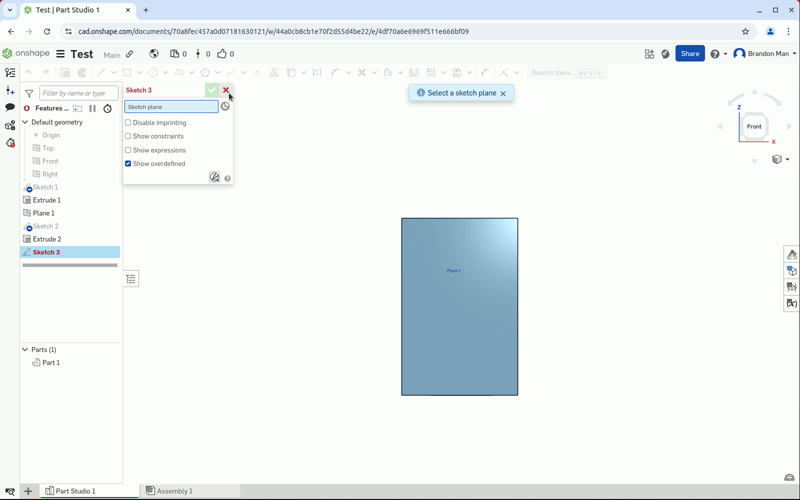
mouse_move(73, 215)
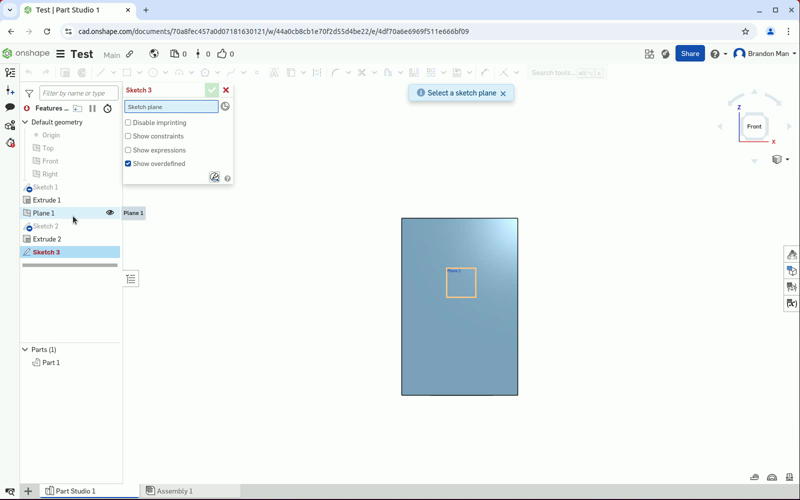
click(73, 215)
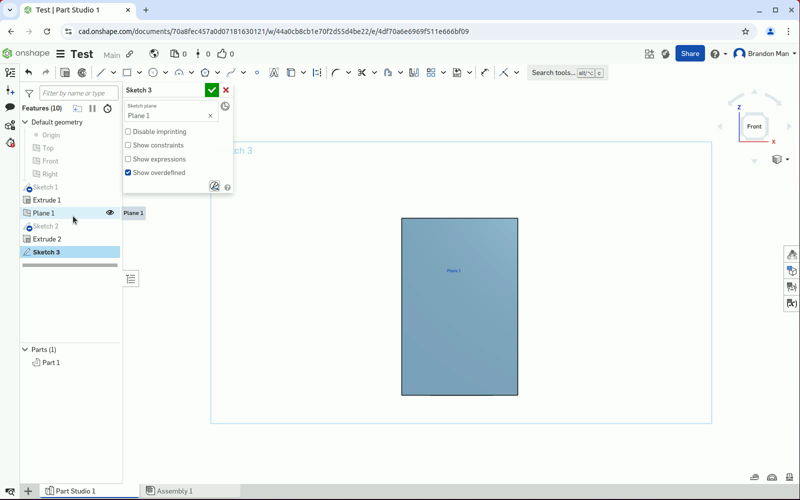
mouse_move(73, 352)
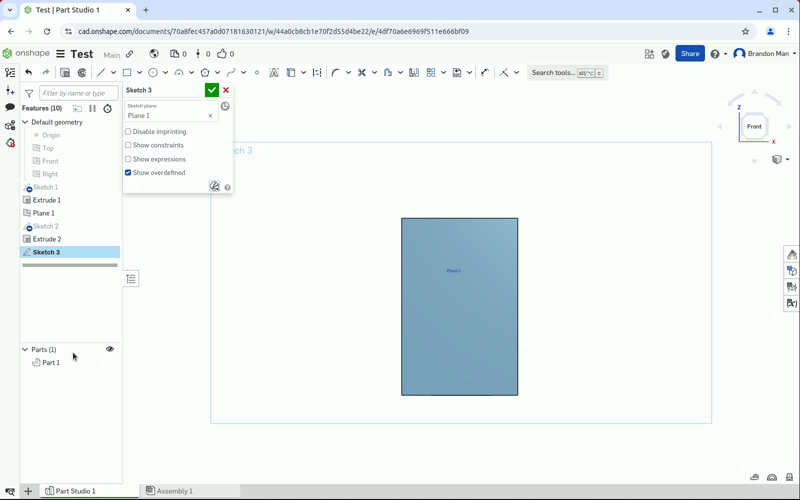
key(y)
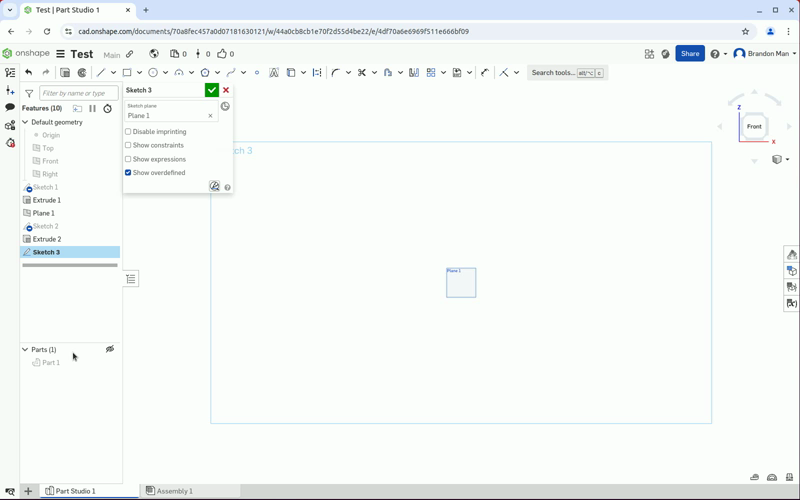
key(l)
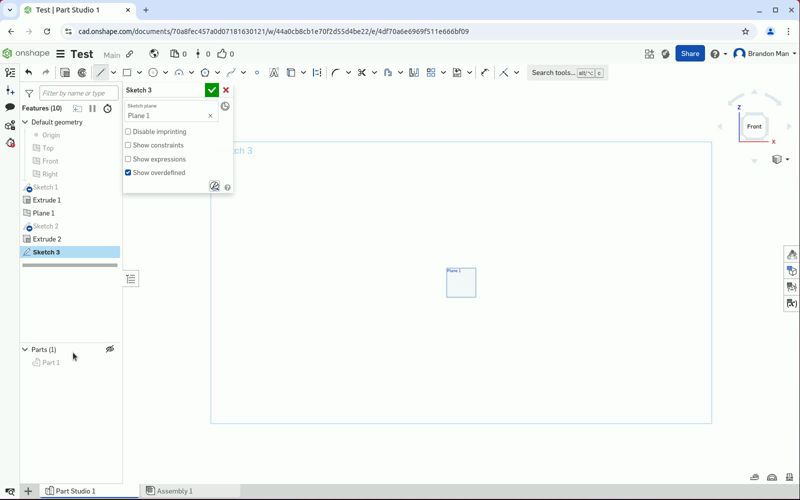
key_down(shift)
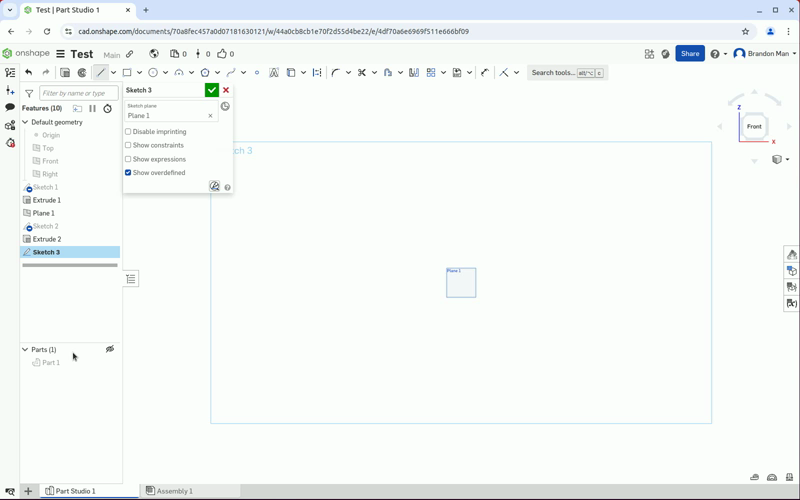
mouse_move(413, 290)
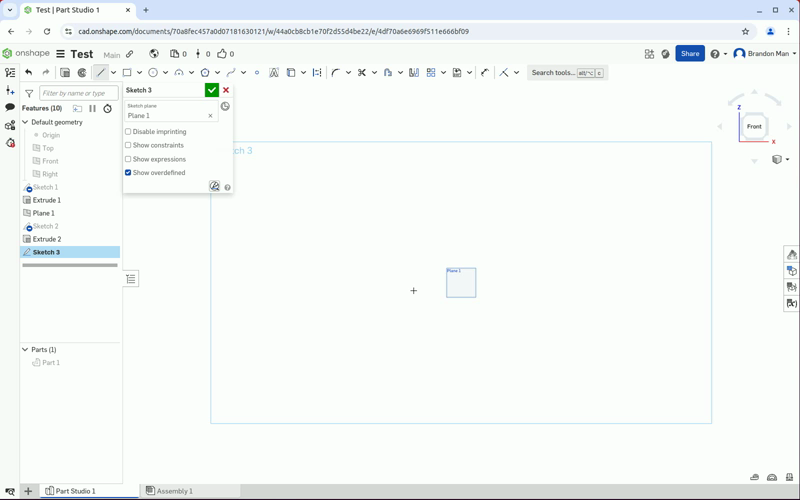
click(413, 290)
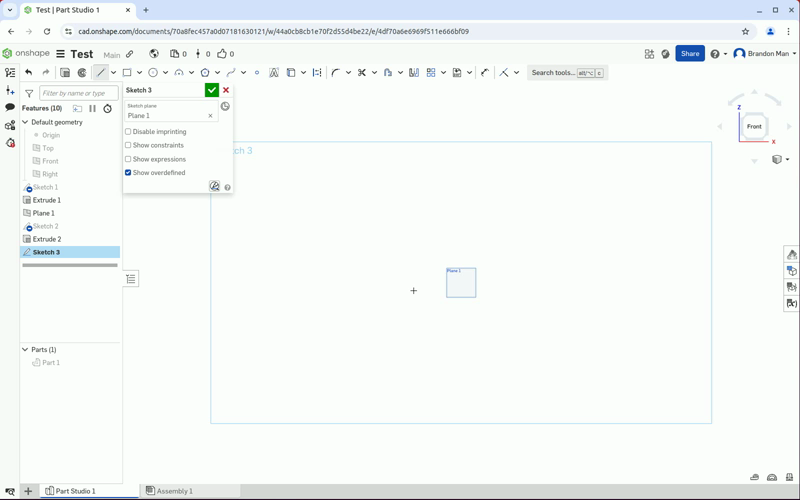
key_up(shift)
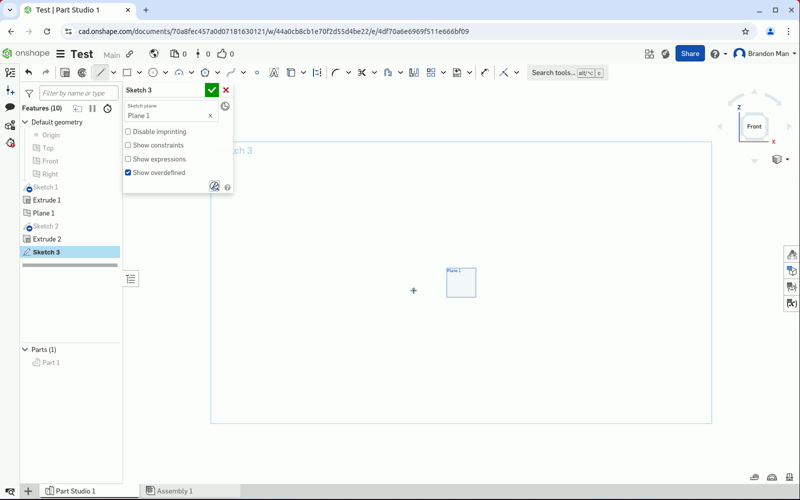
key_down(shift)
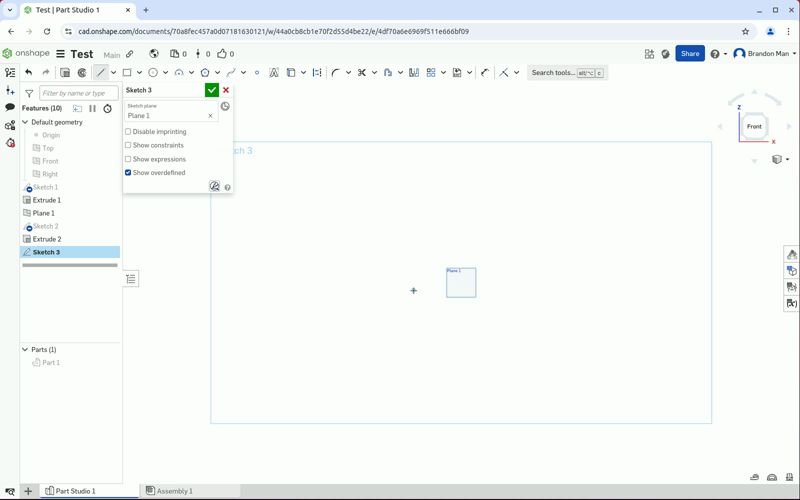
mouse_move(507, 290)
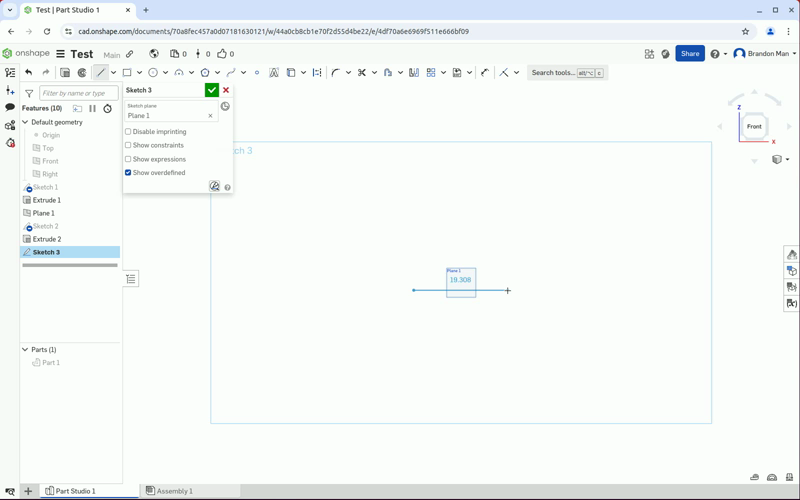
click(507, 290)
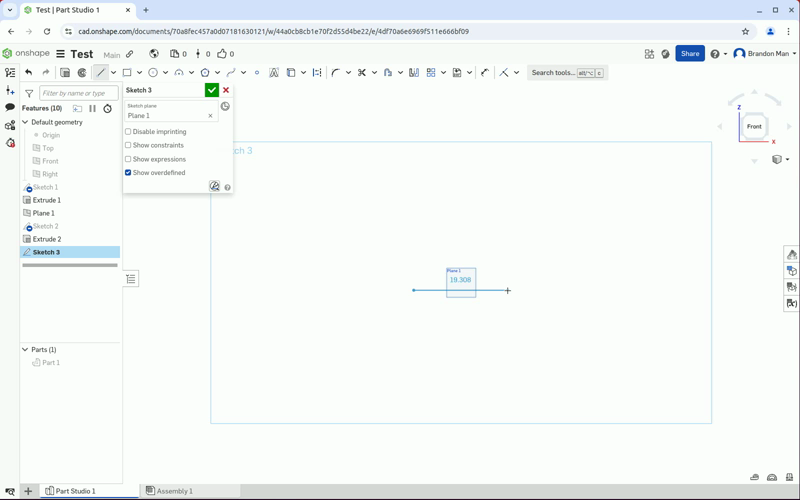
key_up(shift)
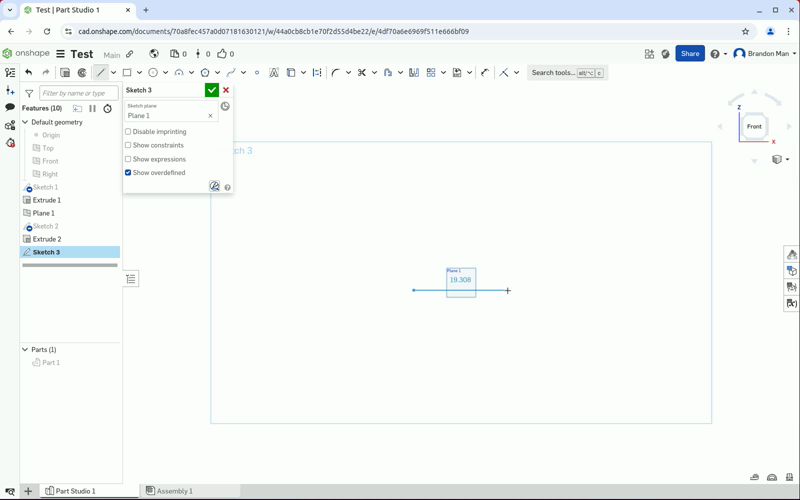
key_down(shift)
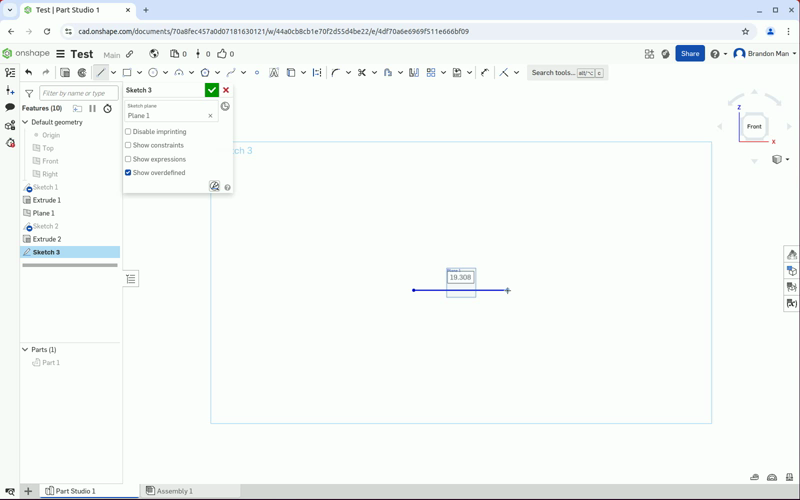
mouse_move(537, 290)
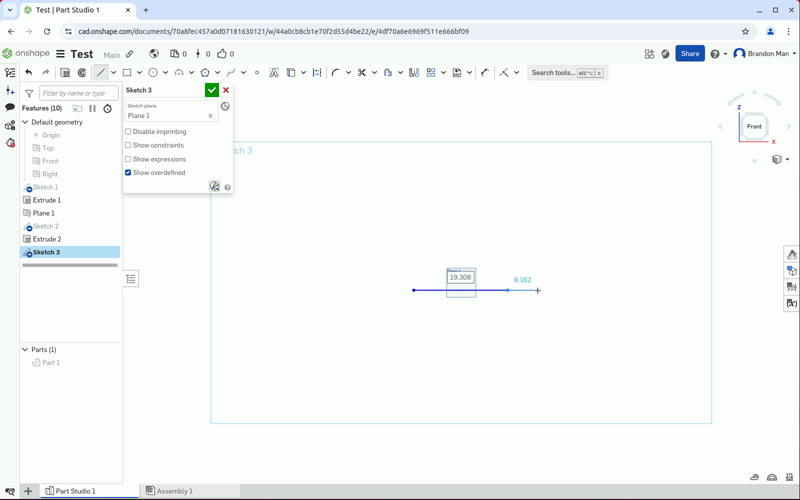
mouse_move(507, 237)
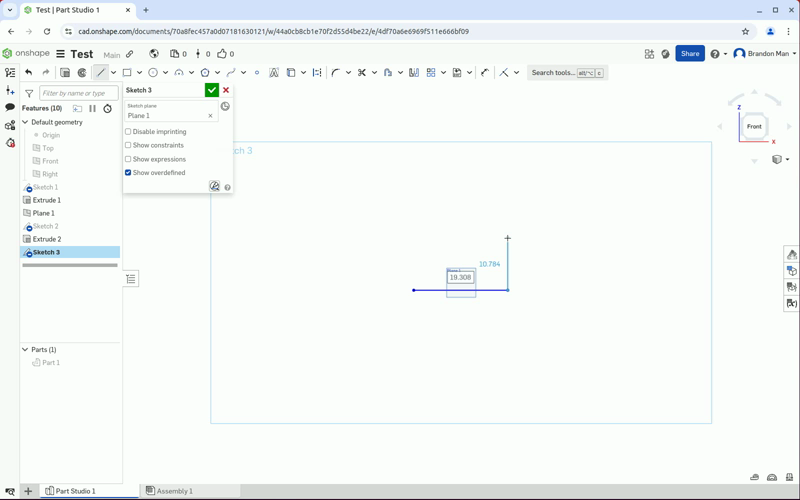
click(507, 237)
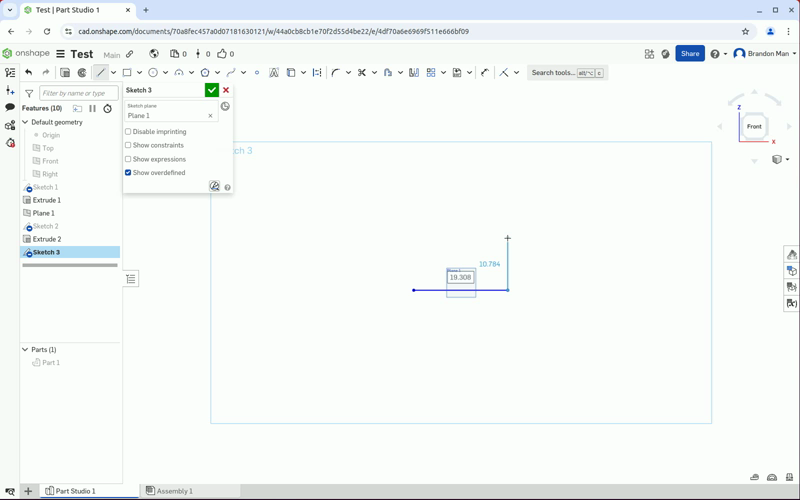
key_up(shift)
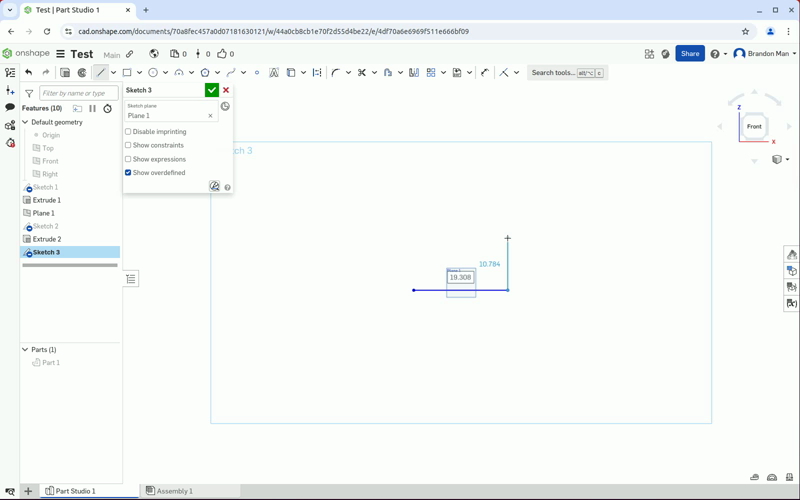
key_down(shift)
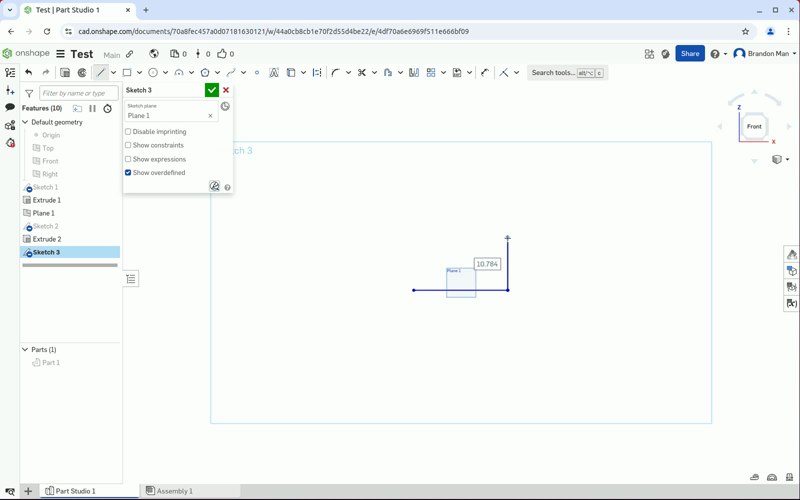
mouse_move(413, 237)
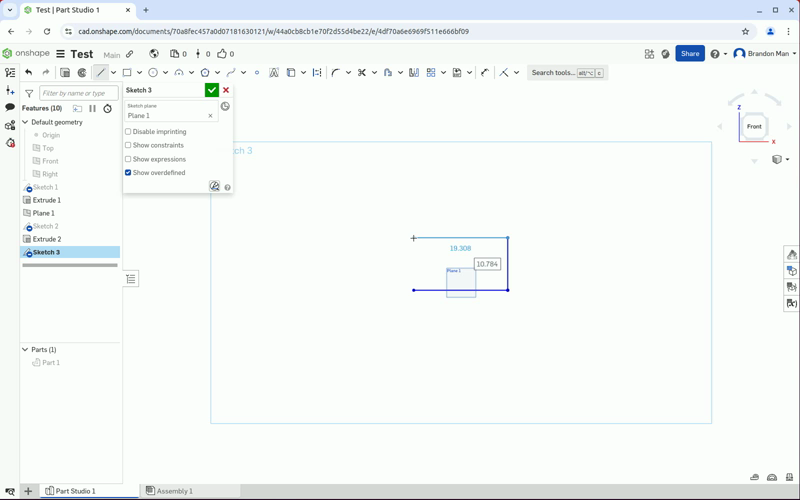
click(413, 237)
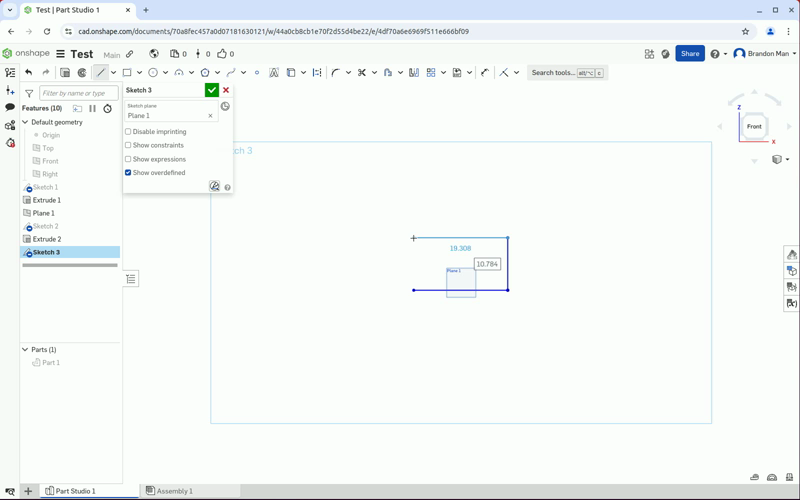
key_up(shift)
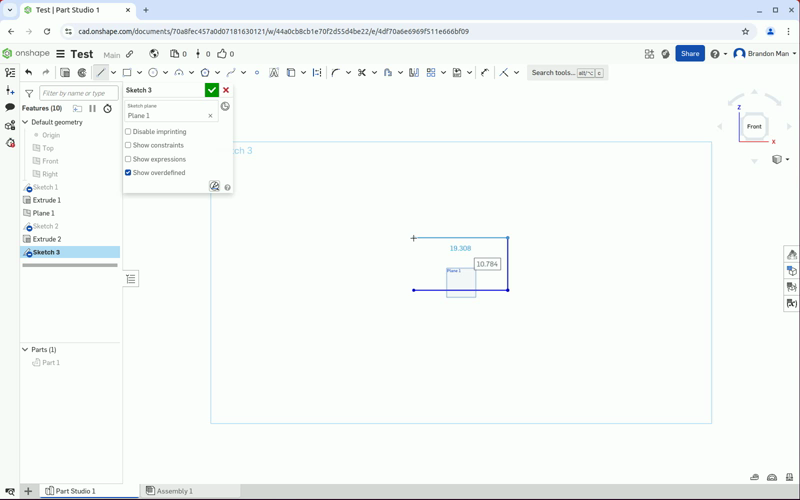
mouse_move(444, 237)
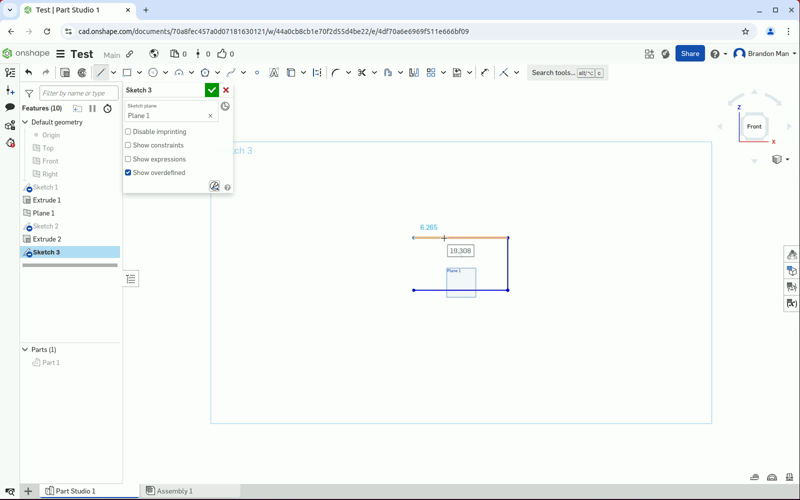
key_down(shift)
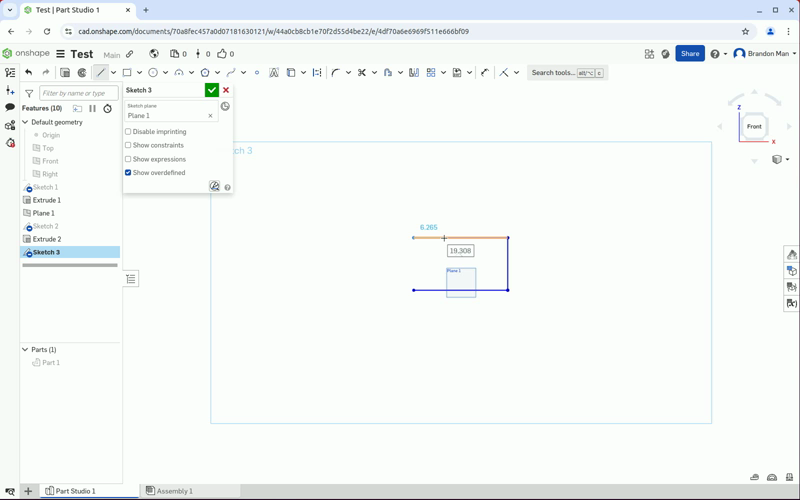
mouse_move(413, 290)
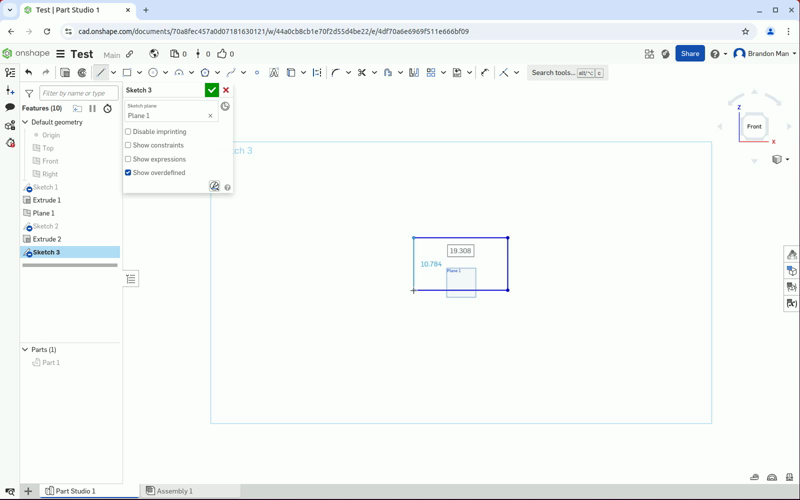
key_up(shift)
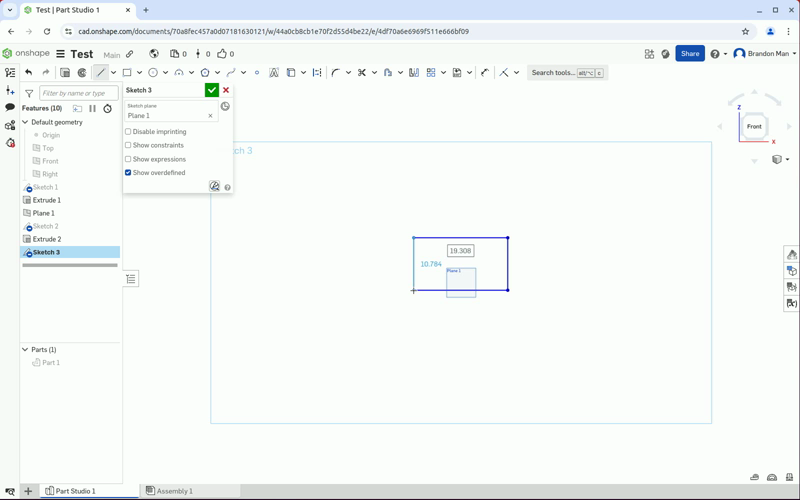
click(413, 290)
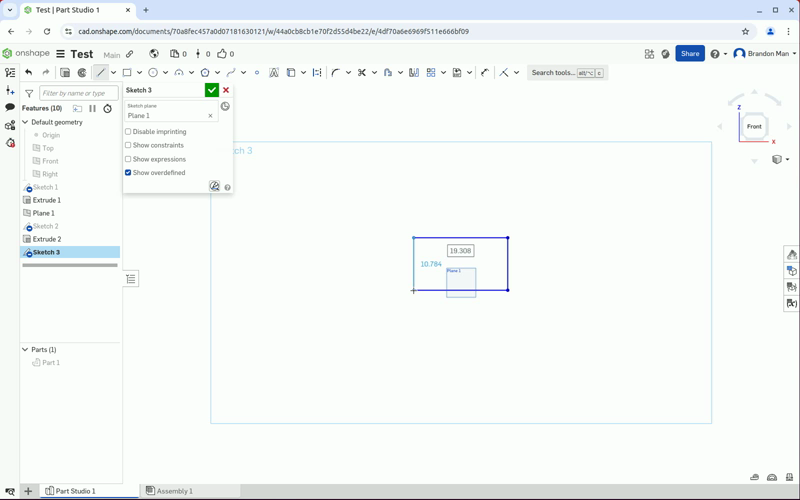
key(esc)
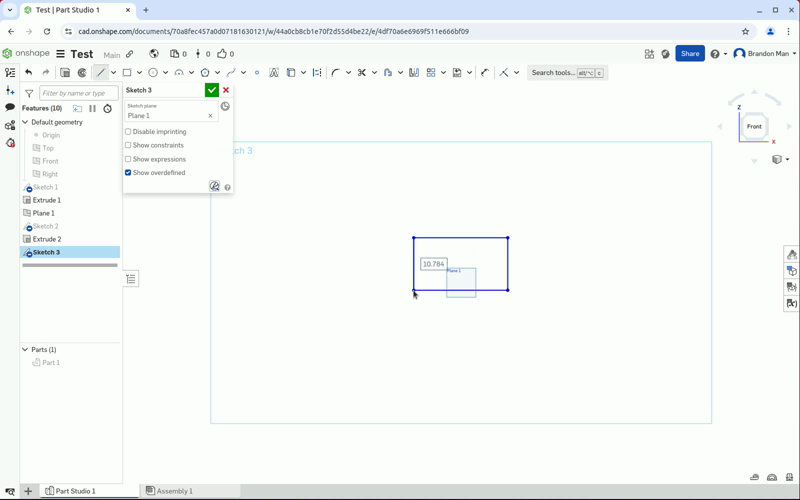
mouse_move(449, 276)
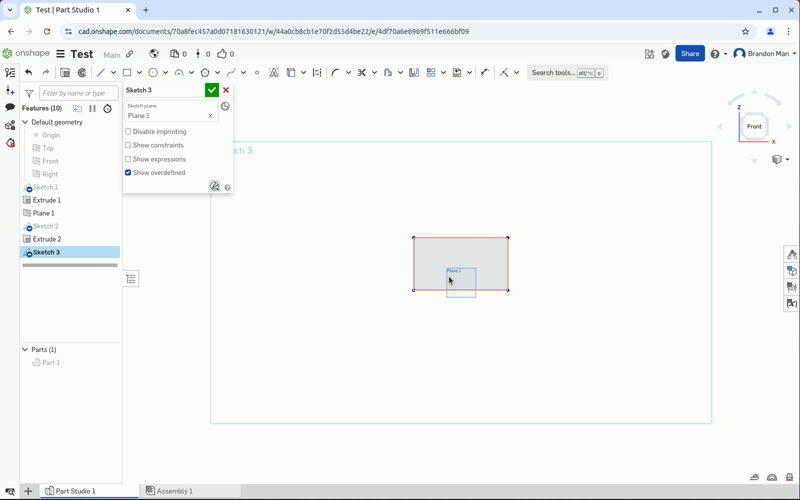
click(449, 276)
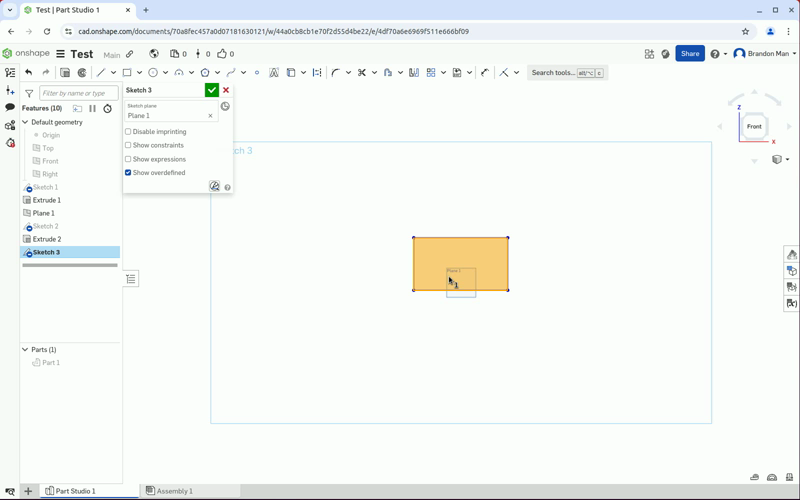
mouse_move(73, 352)
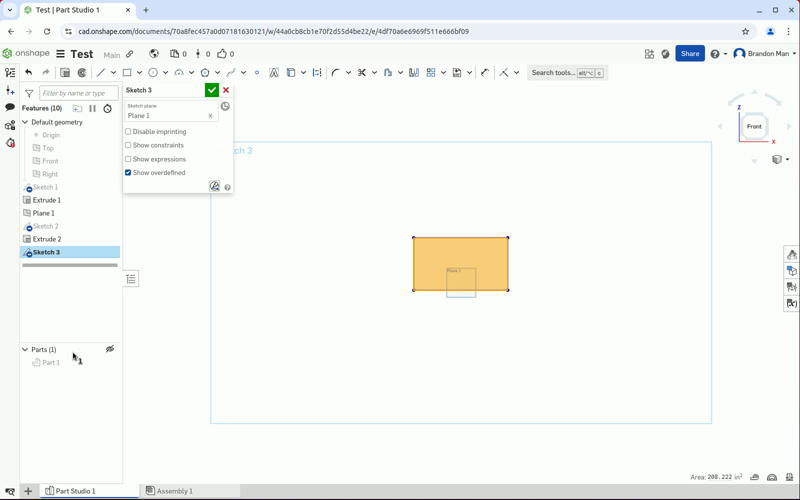
key(shift+y)
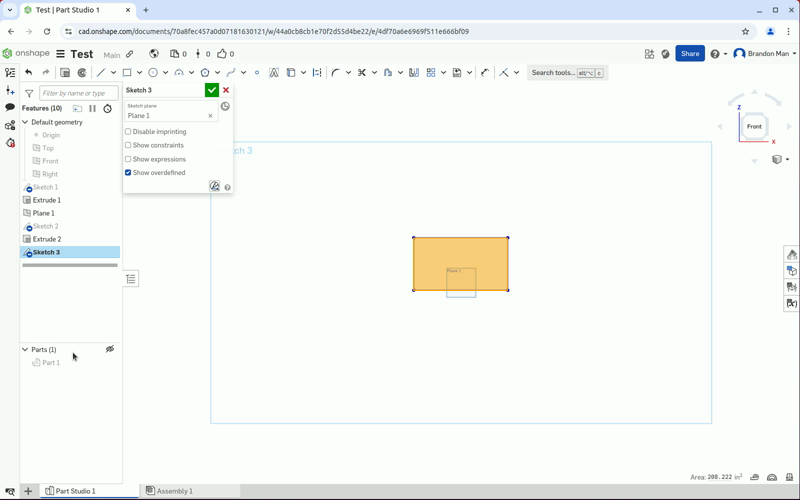
key(shift+e)
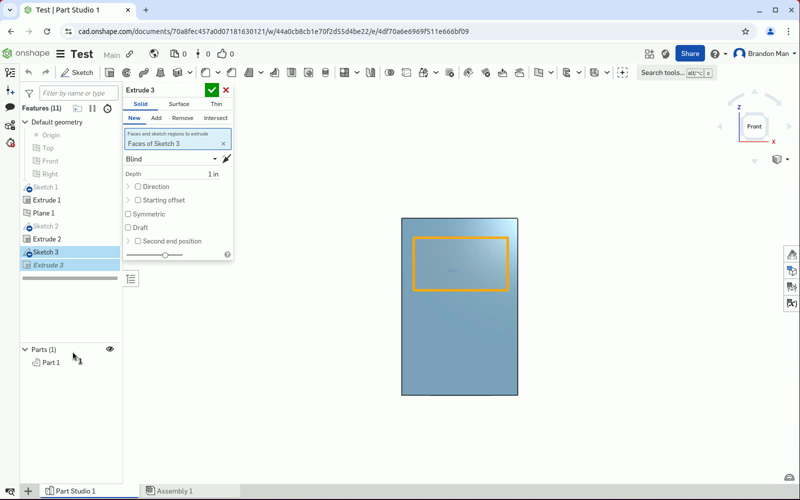
mouse_move(143, 106)
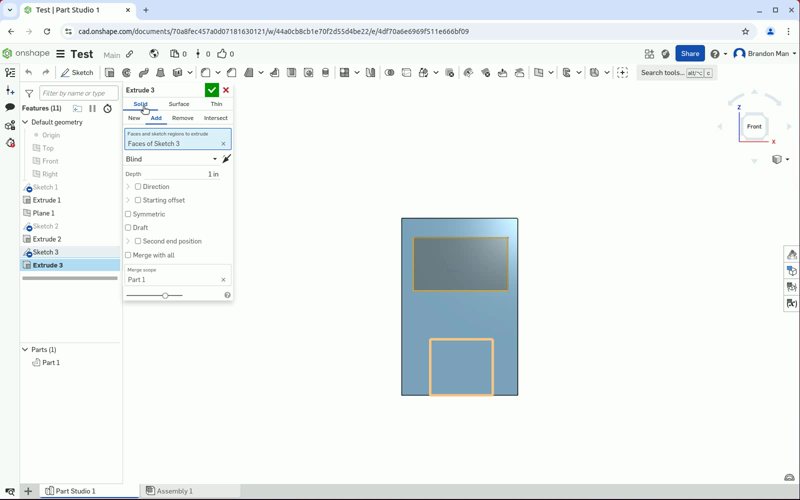
click(143, 106)
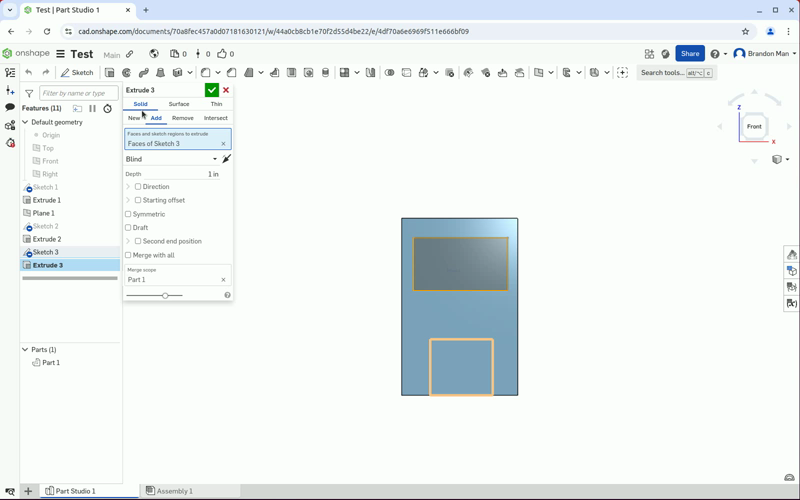
mouse_move(137, 120)
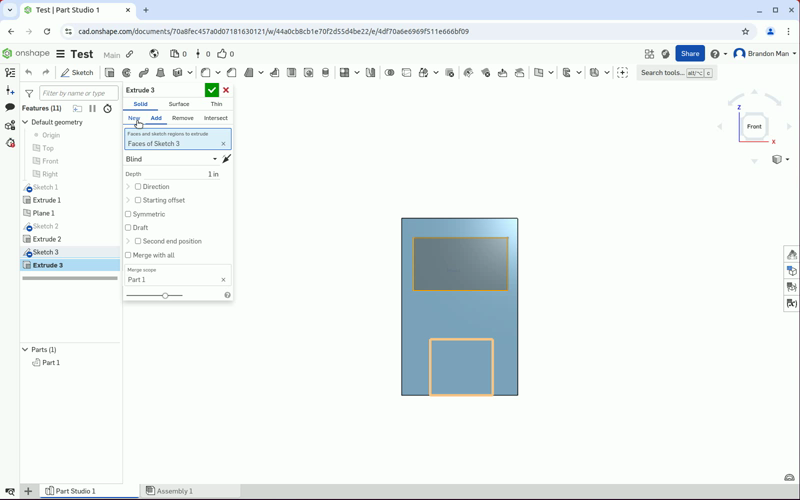
click(137, 120)
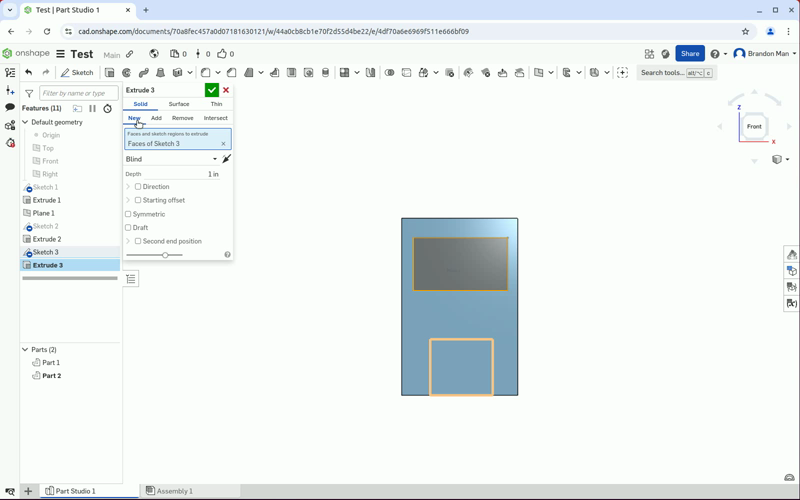
key(tab, 4)
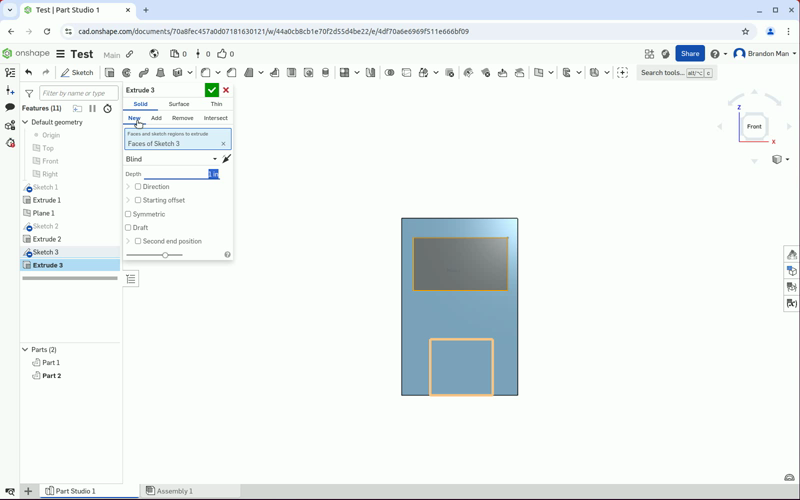
text(0.722)
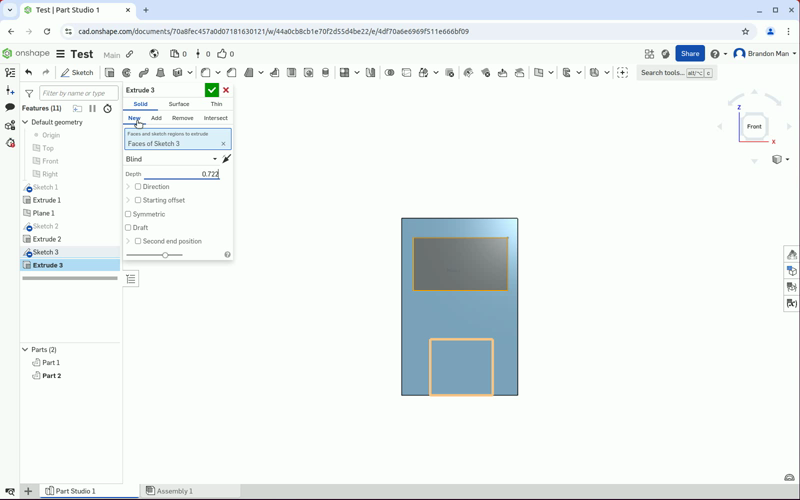
key(enter)
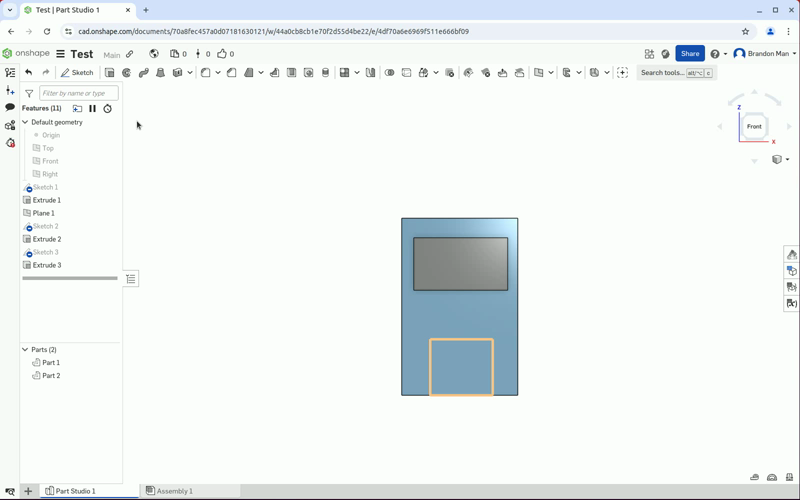
key(shift+h)
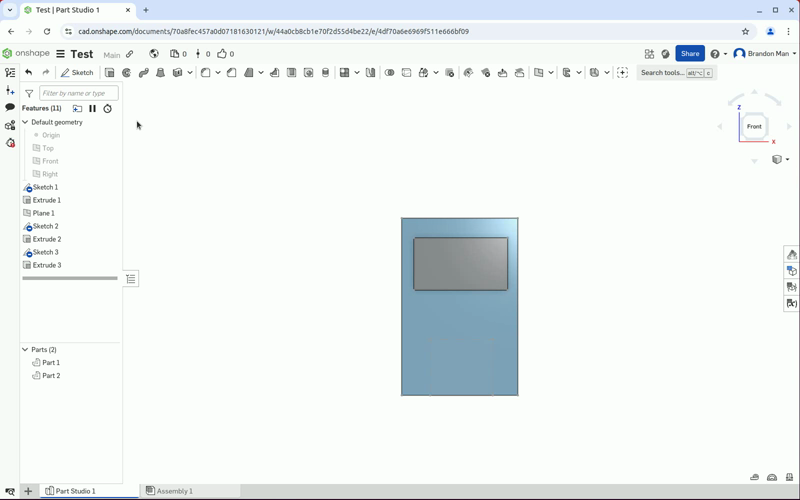
key(shift+h)
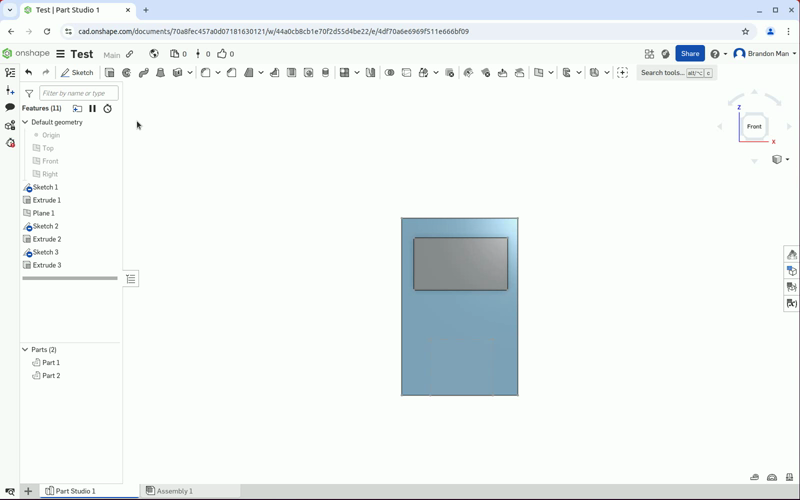
key(shift+7)
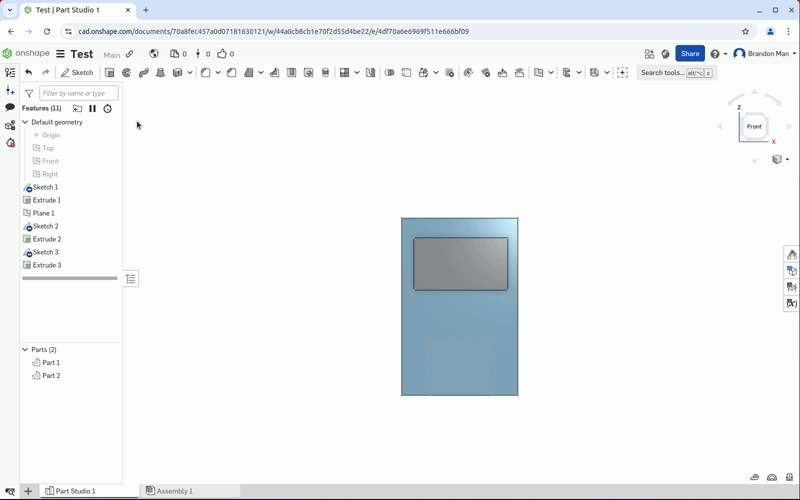
key(left, 2)
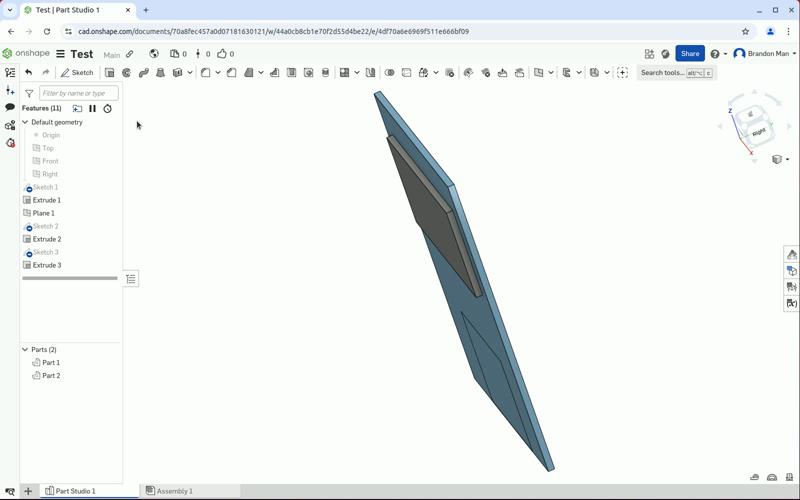
key(down, 2)
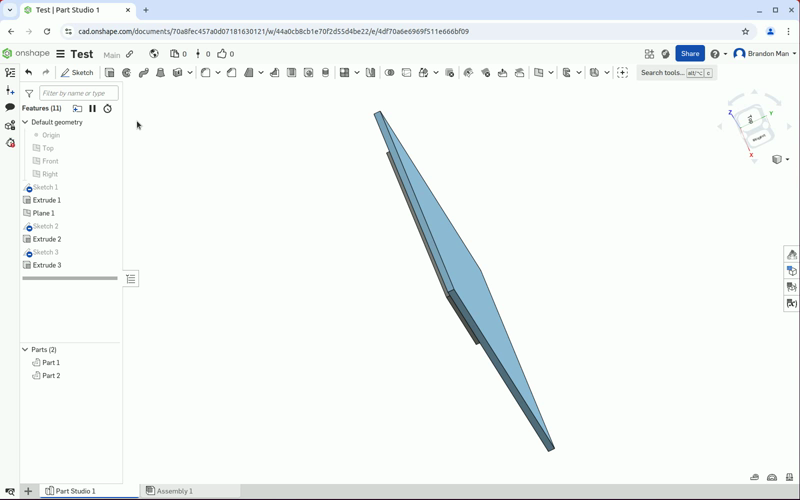
key(up, 2)
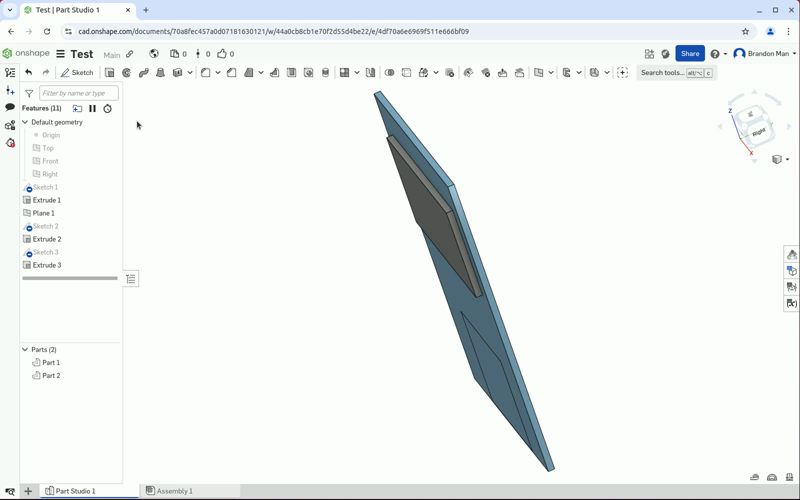
key(right, 2)
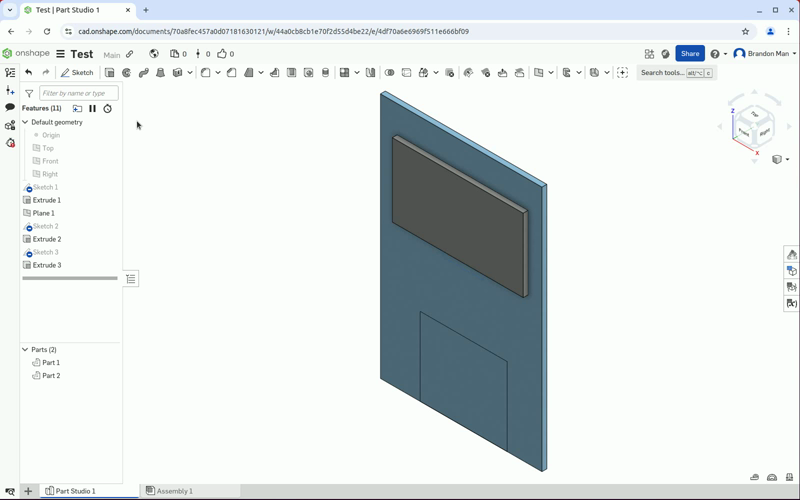
mouse_move(73, 189)
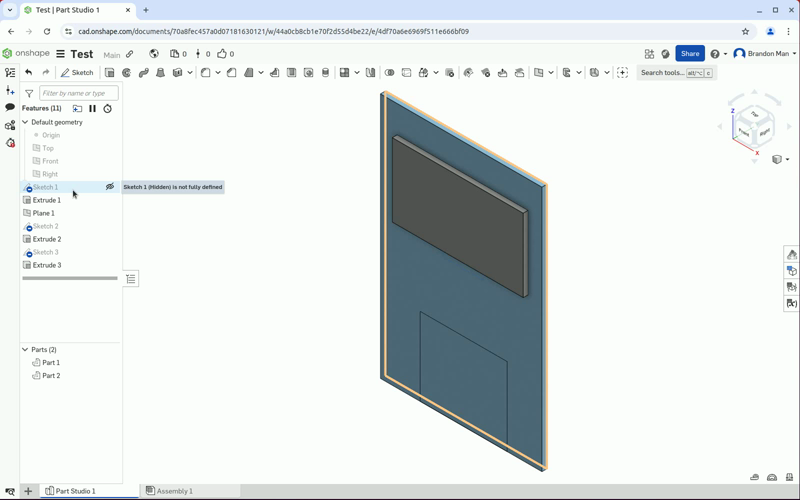
click(73, 189)